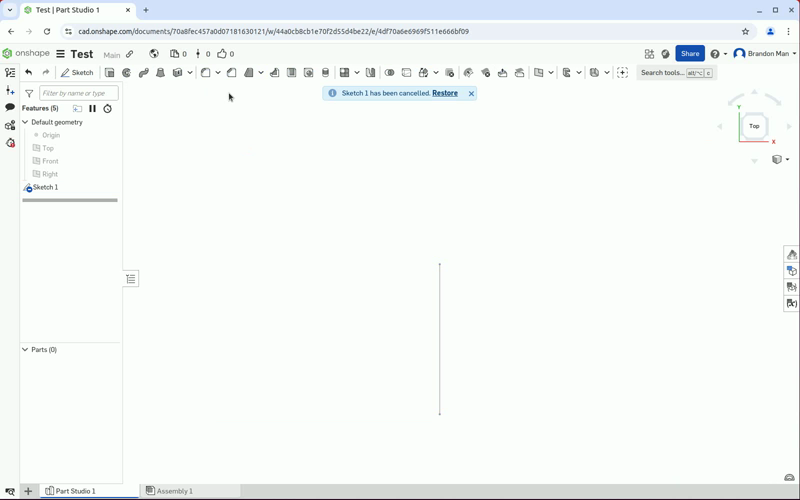
key(shift+h)
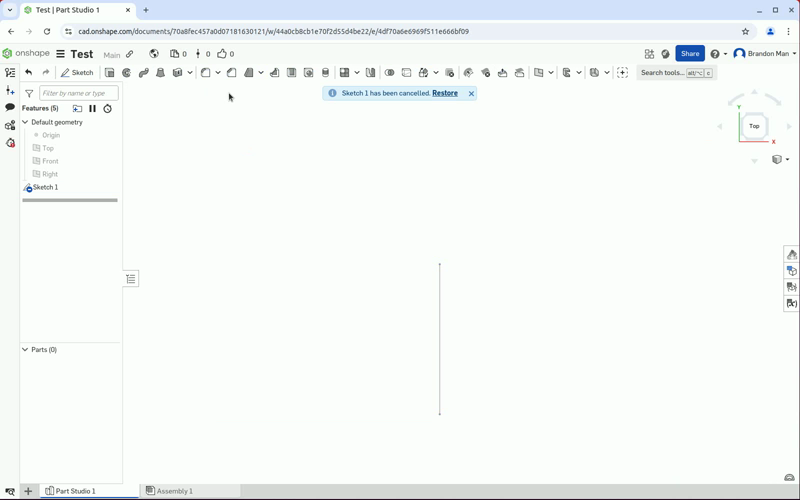
key(shift+s)
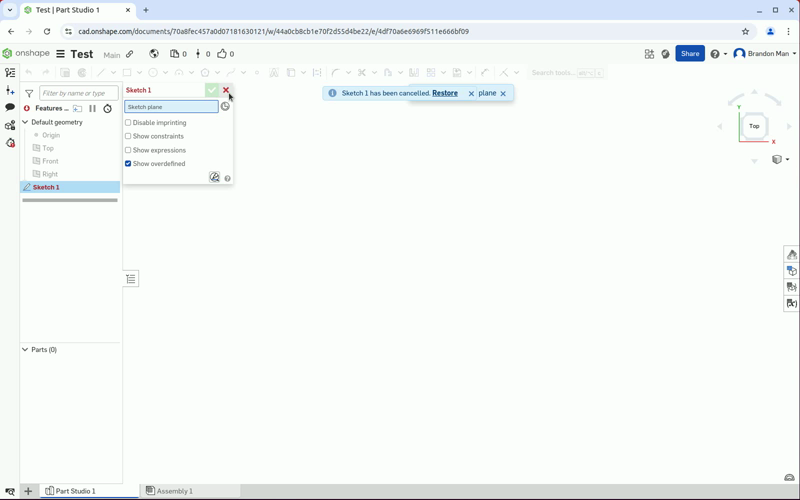
mouse_move(73, 150)
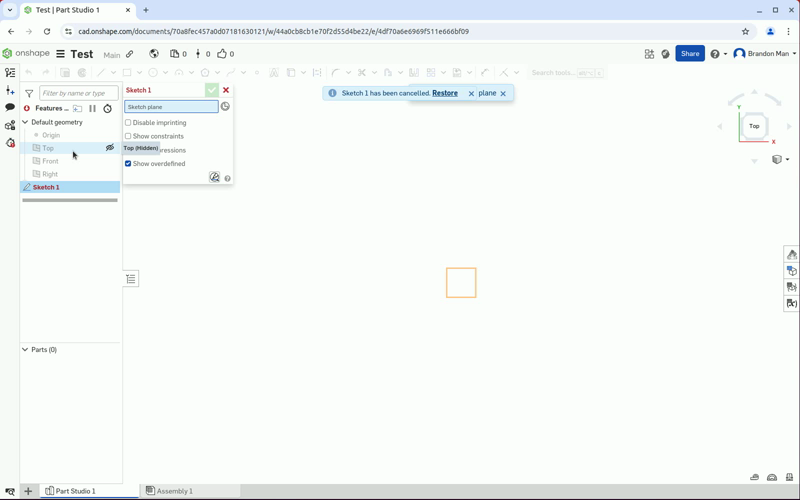
click(73, 150)
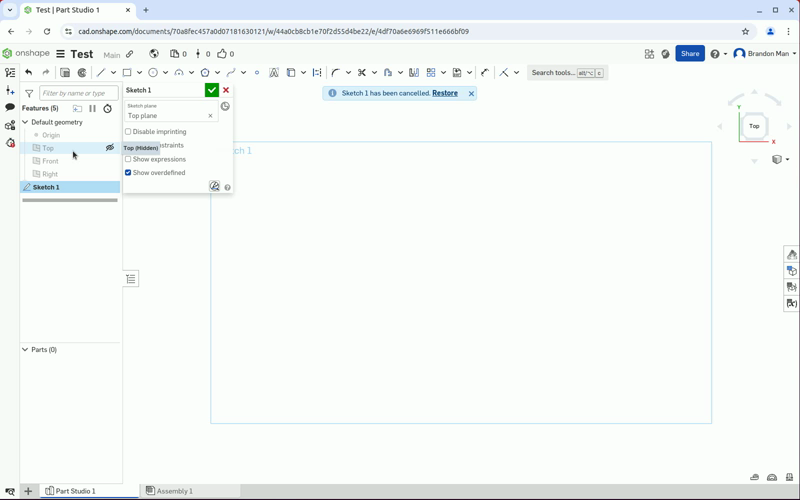
mouse_move(73, 352)
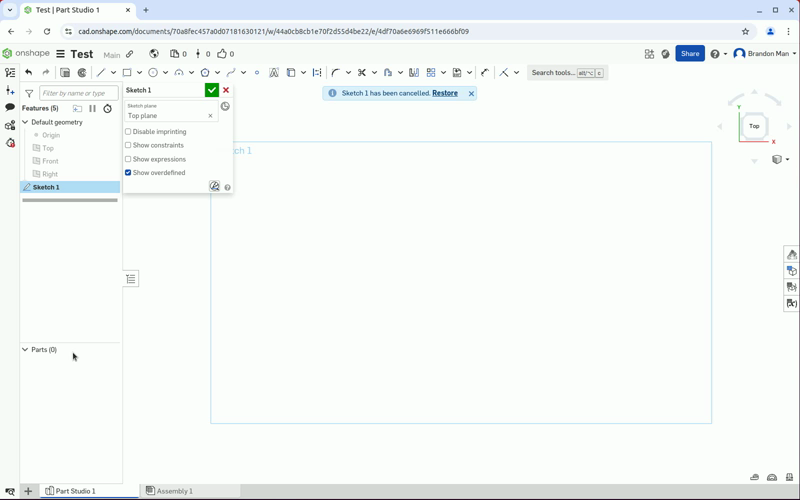
key(y)
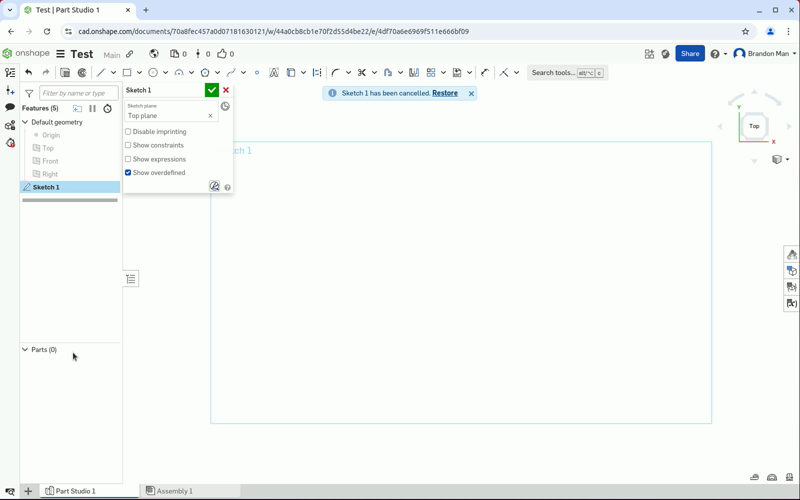
key(l)
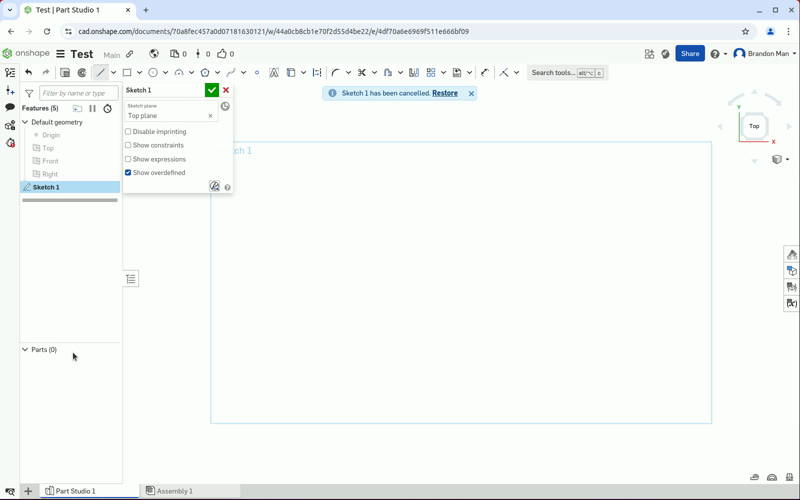
key_down(shift)
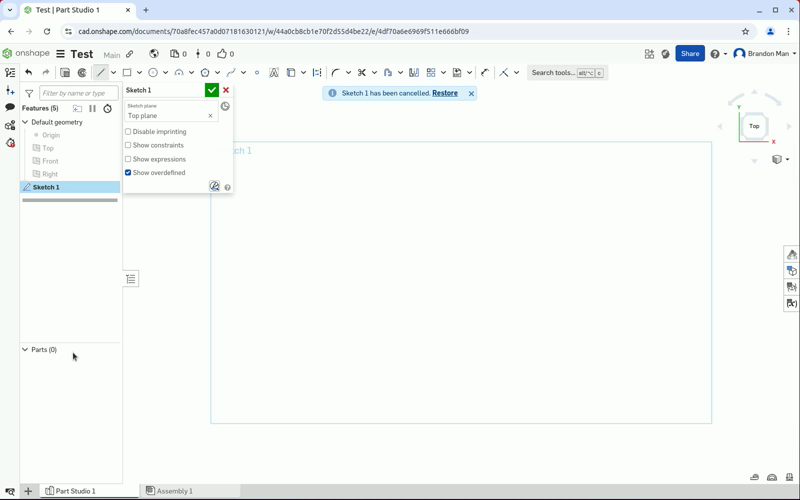
mouse_move(429, 314)
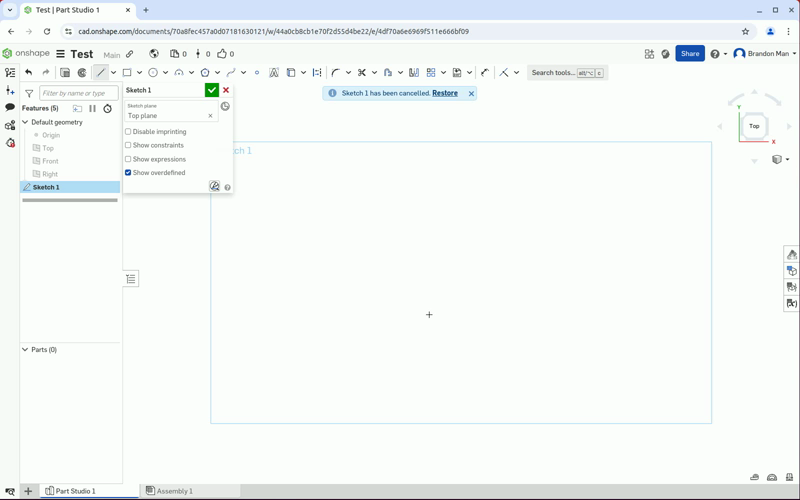
click(429, 314)
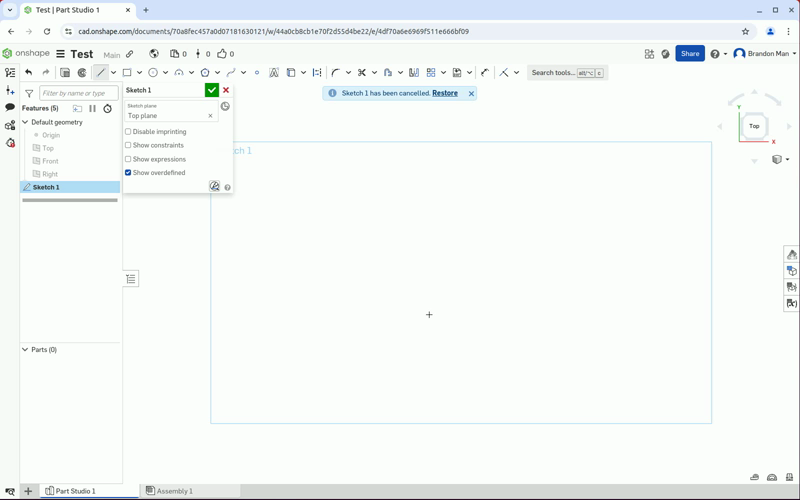
key_up(shift)
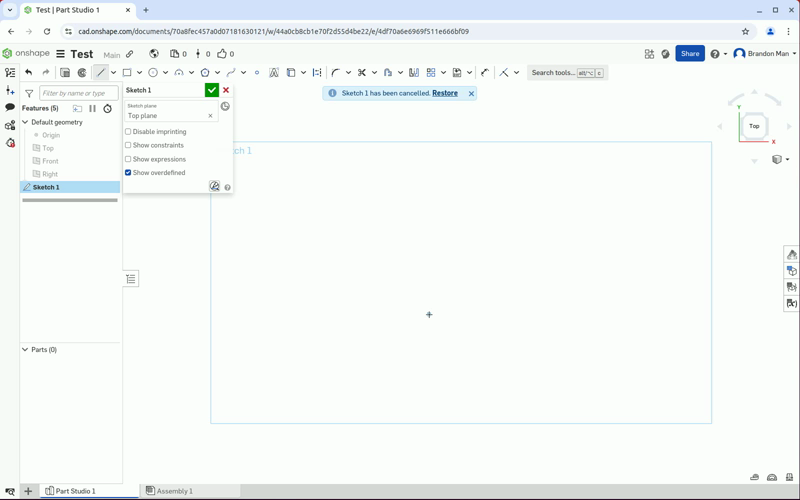
key_down(shift)
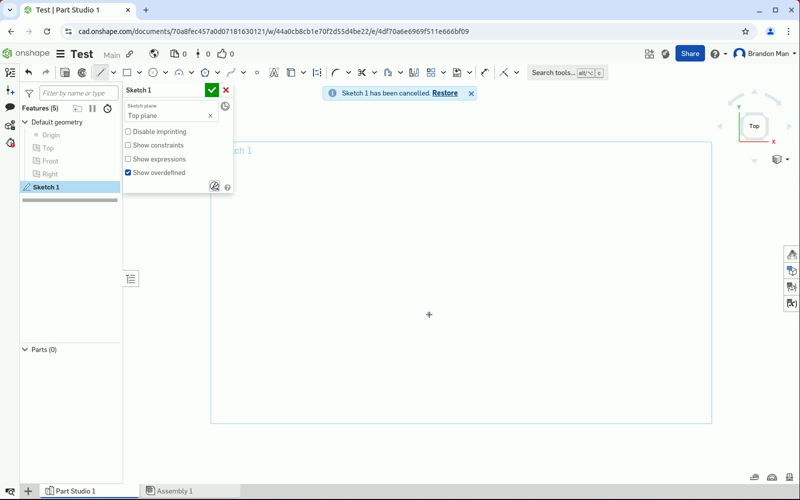
mouse_move(494, 314)
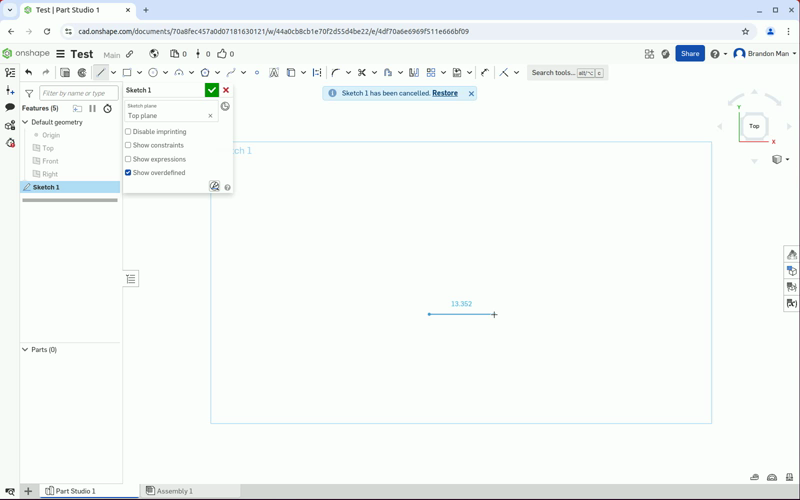
click(494, 314)
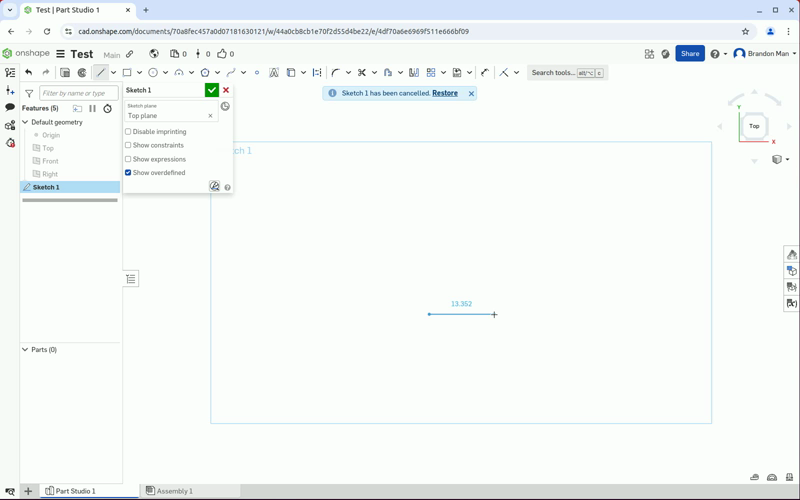
key_up(shift)
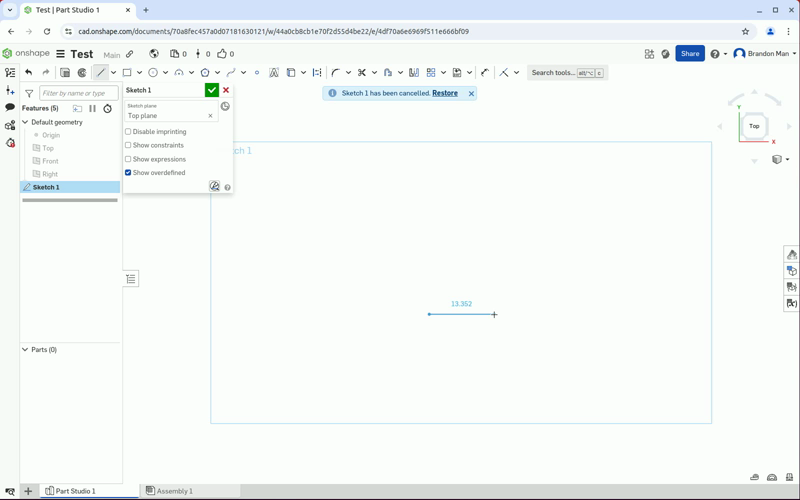
key_down(shift)
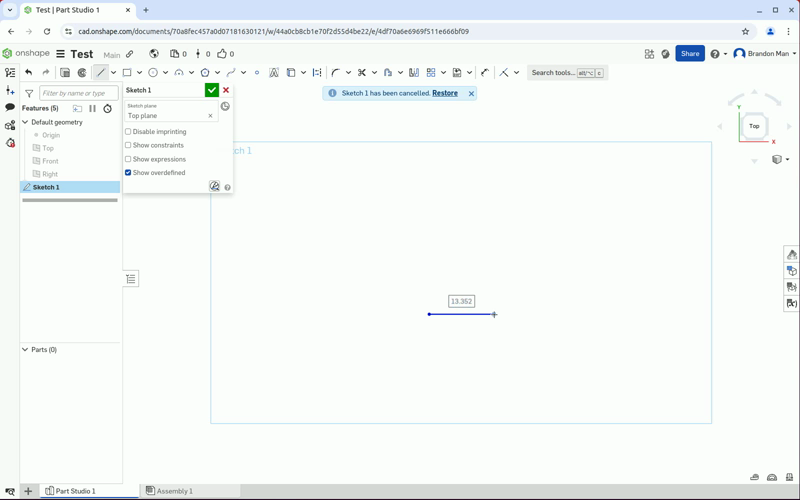
mouse_move(494, 249)
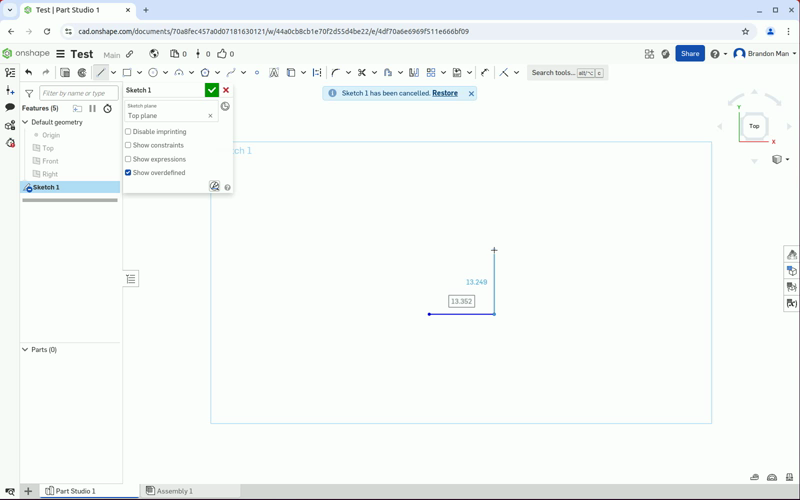
click(494, 249)
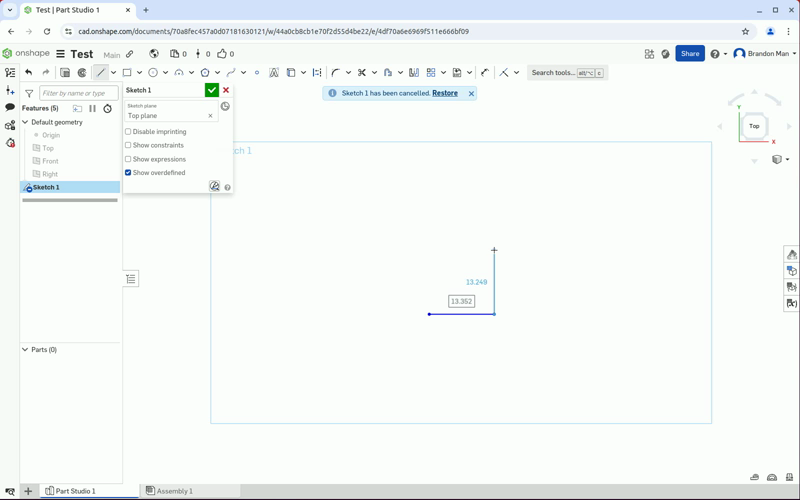
key_up(shift)
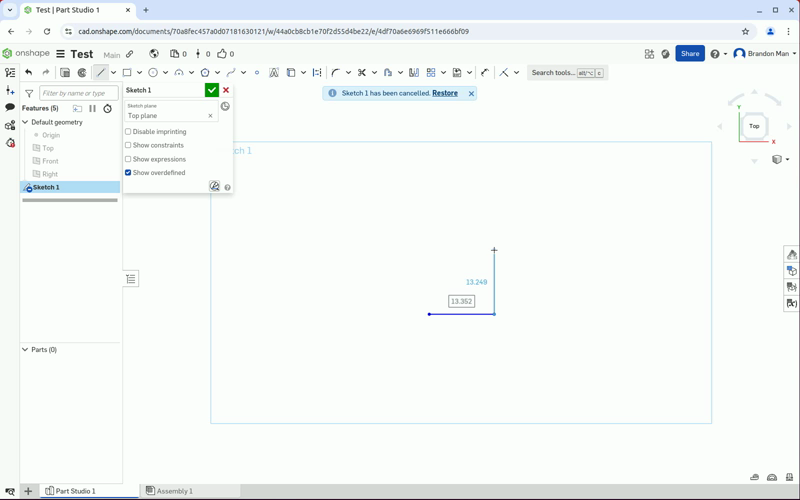
key_down(shift)
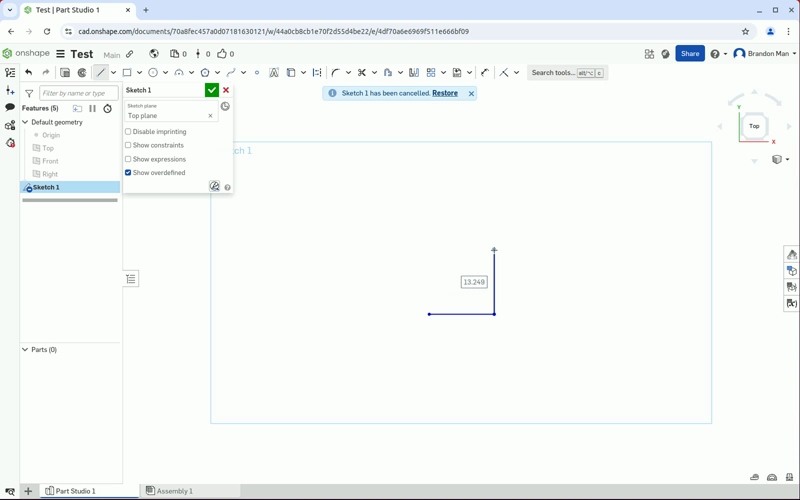
mouse_move(429, 249)
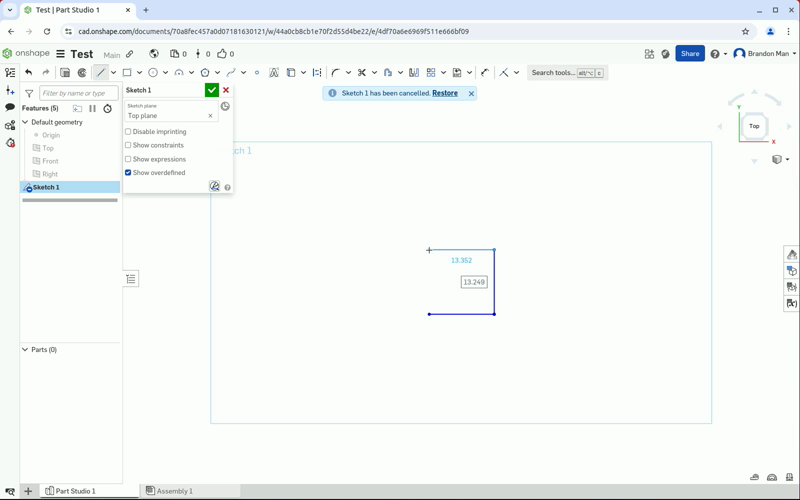
click(429, 249)
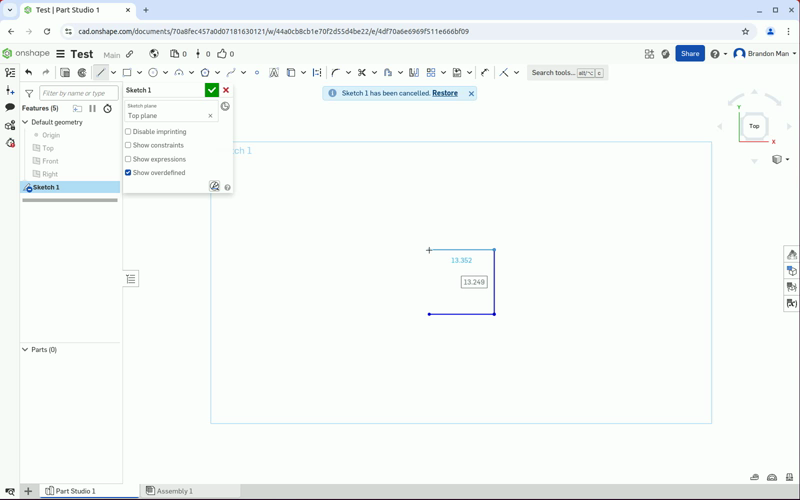
key_up(shift)
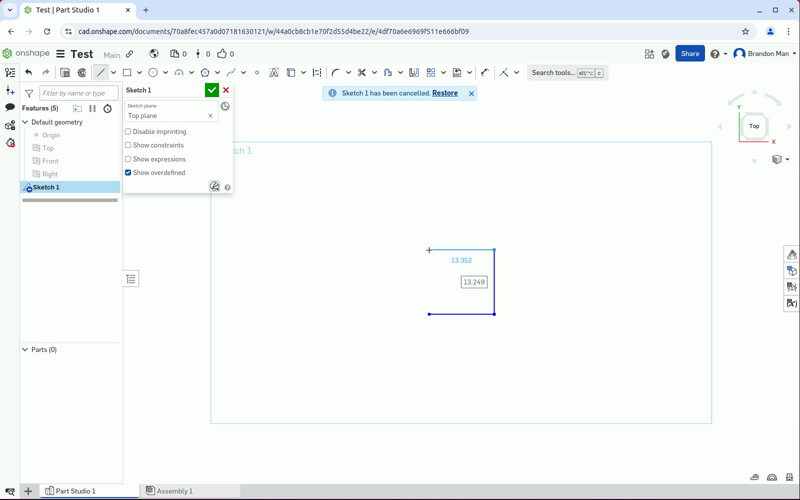
key_down(shift)
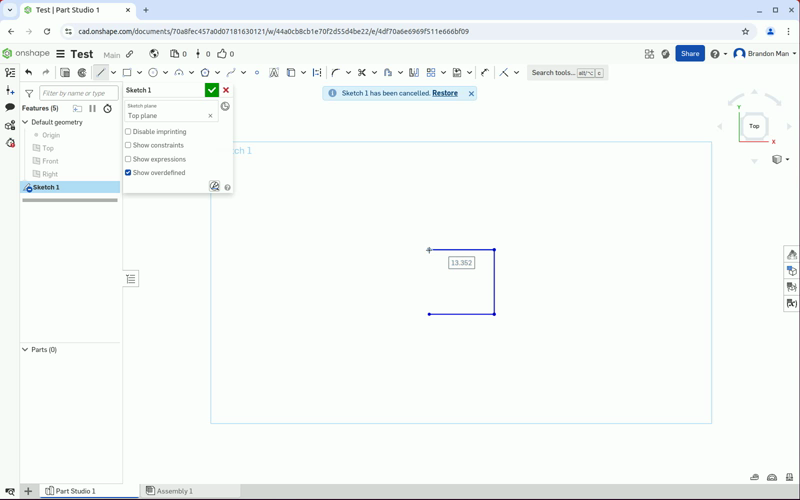
mouse_move(429, 314)
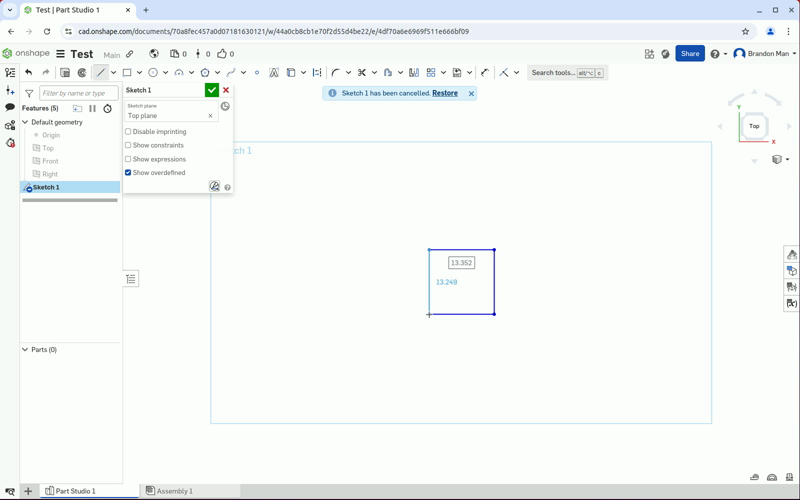
key_up(shift)
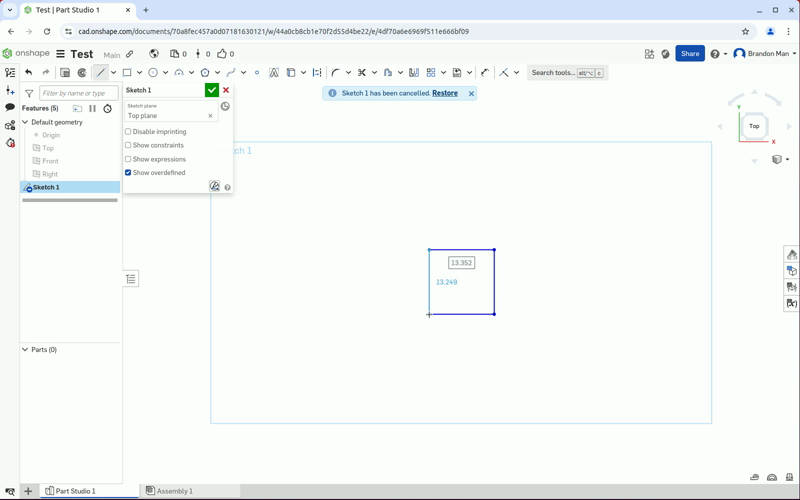
click(429, 314)
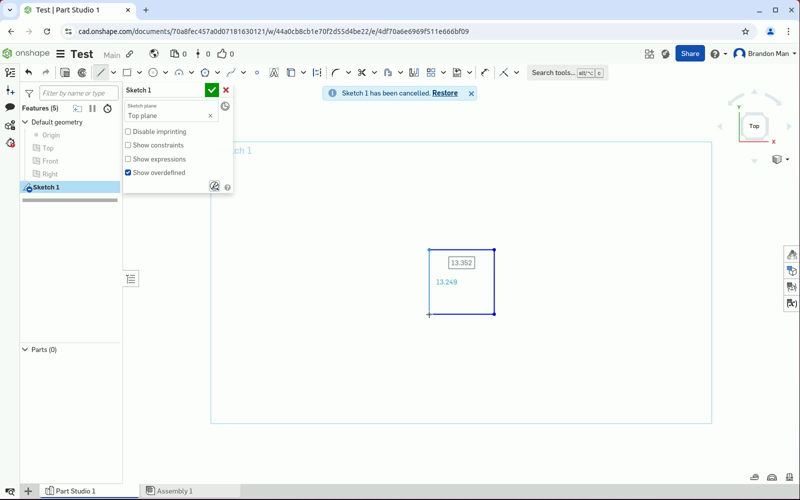
key(esc)
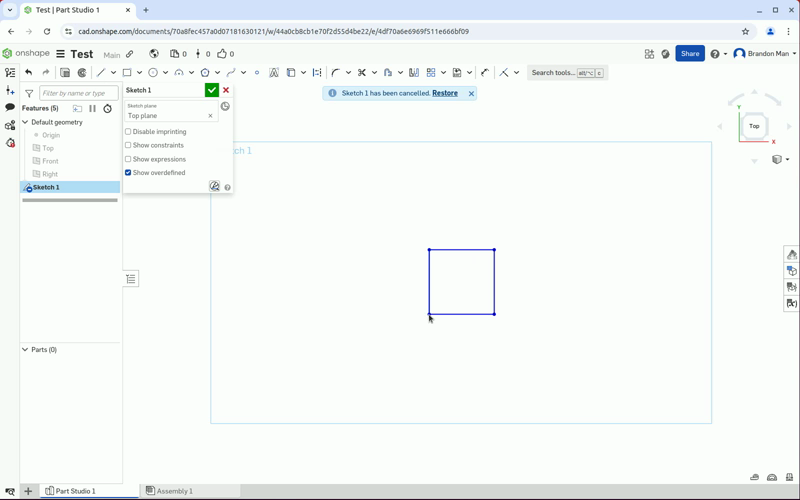
mouse_move(472, 307)
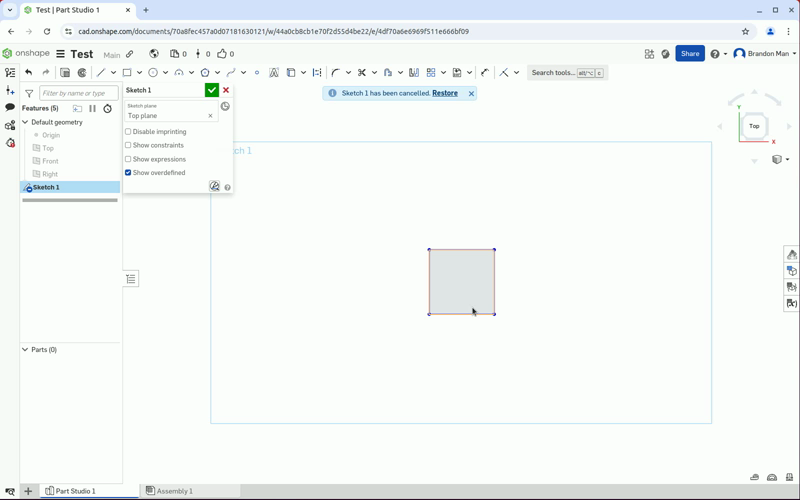
click(472, 307)
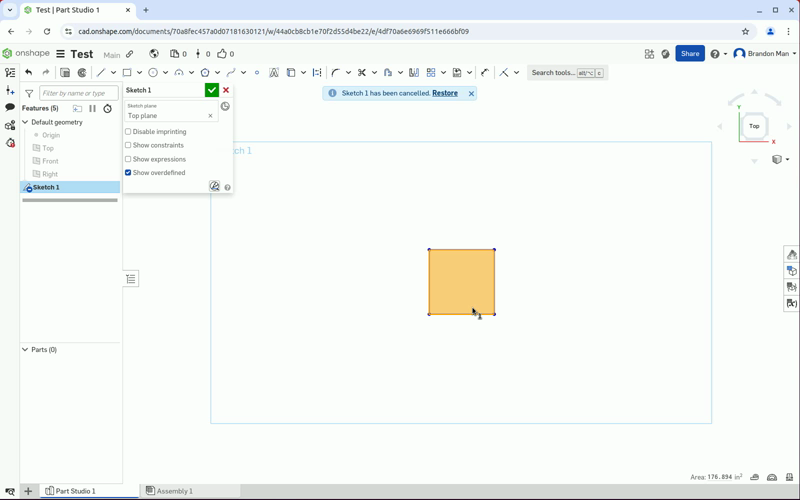
mouse_move(73, 352)
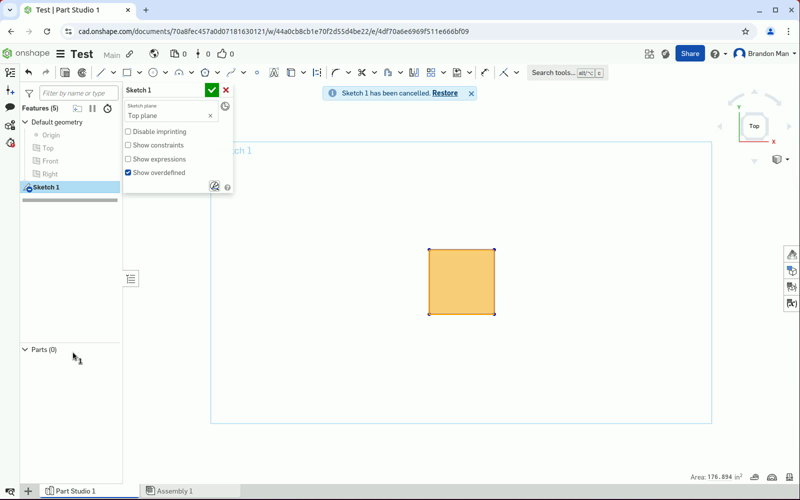
key(shift+y)
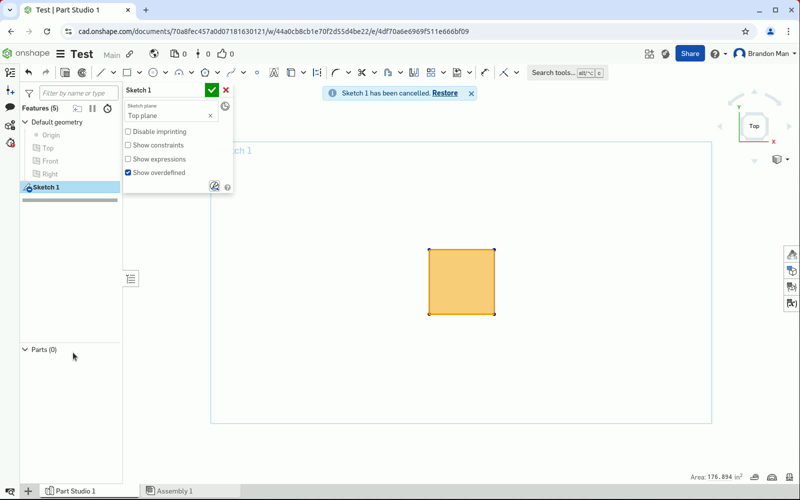
key(shift+e)
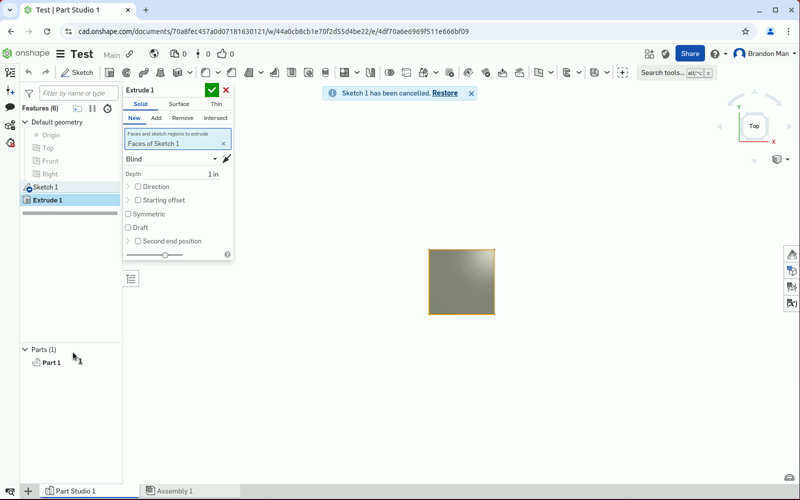
mouse_move(143, 106)
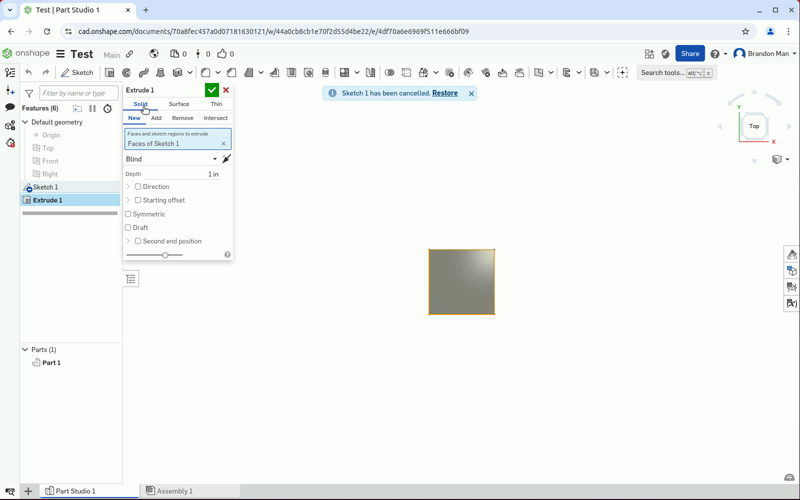
click(143, 106)
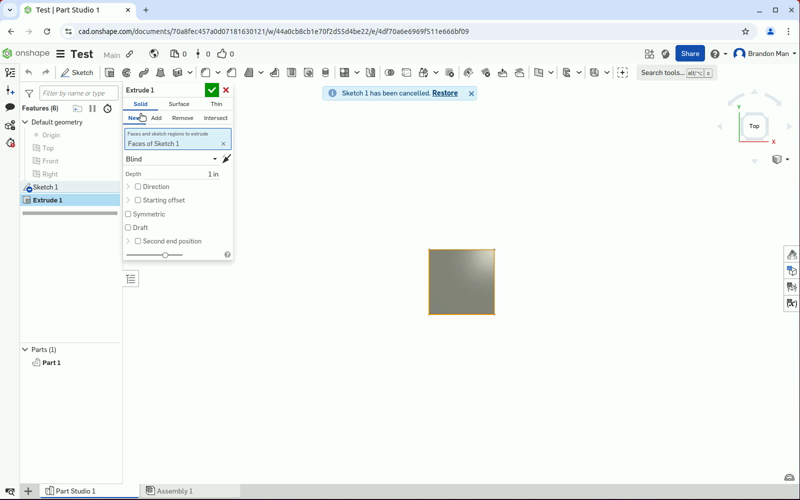
mouse_move(137, 120)
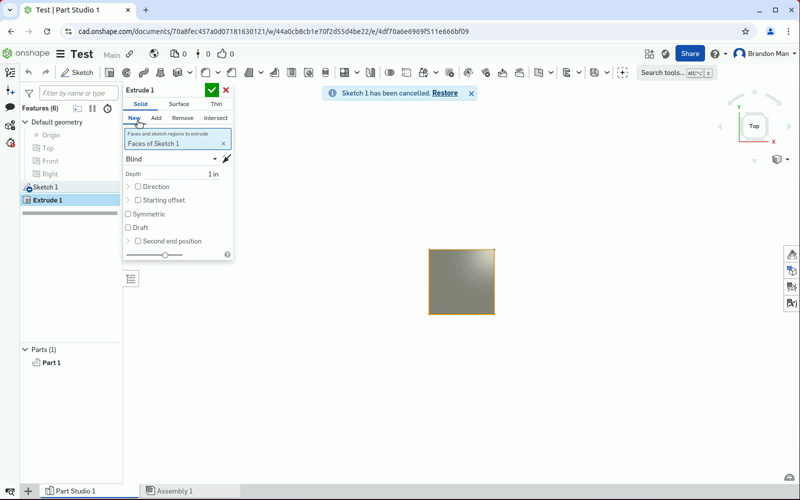
click(137, 120)
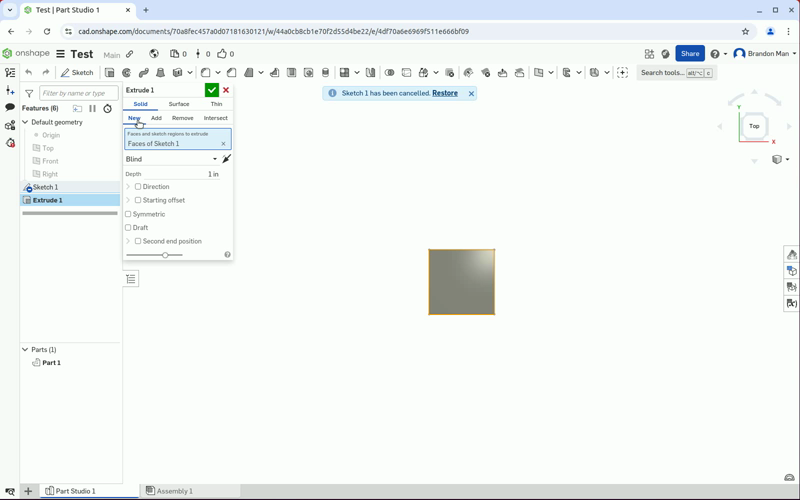
key(tab, 4)
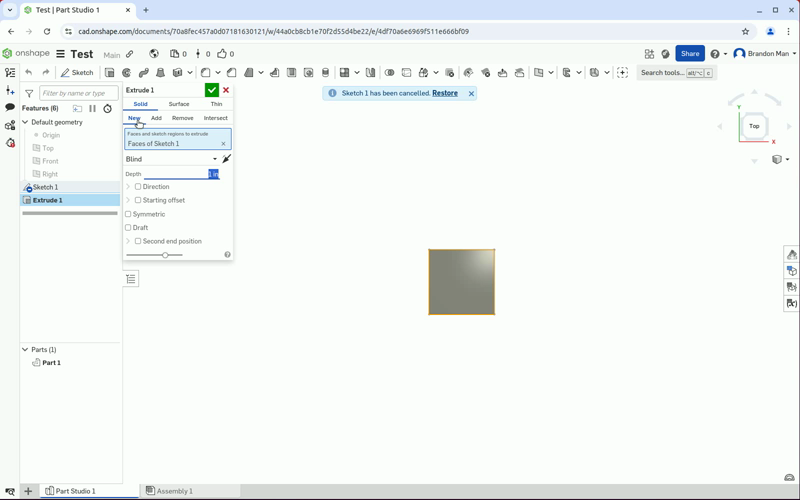
text(6.499)
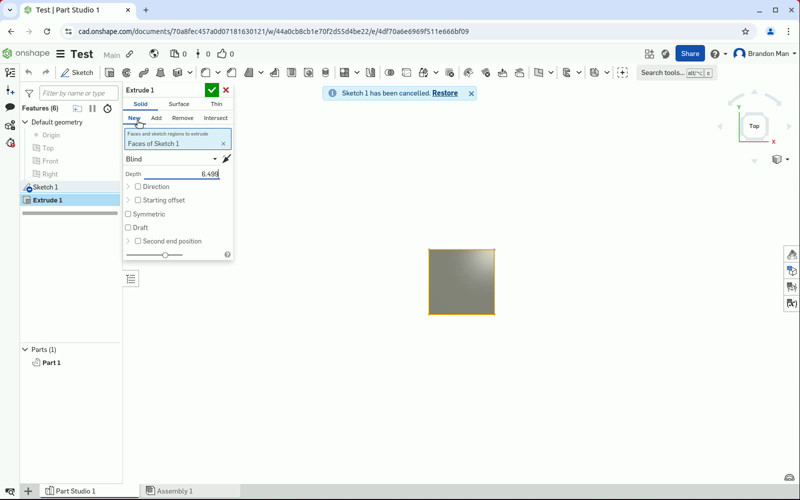
key(enter)
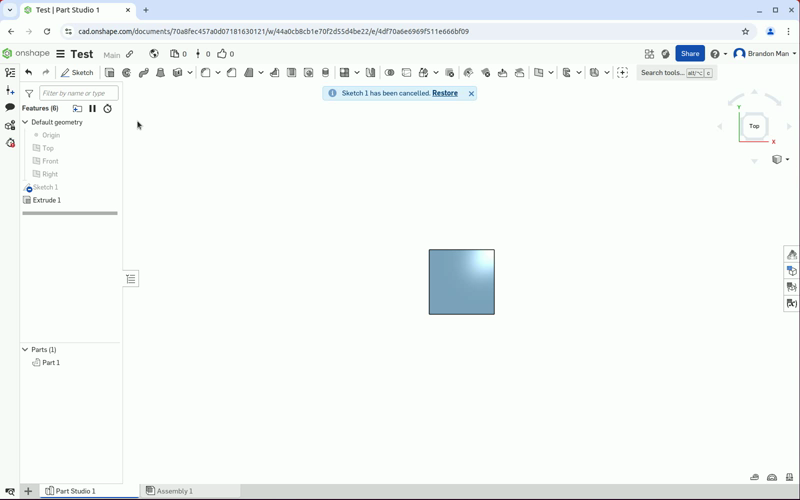
key(shift+h)
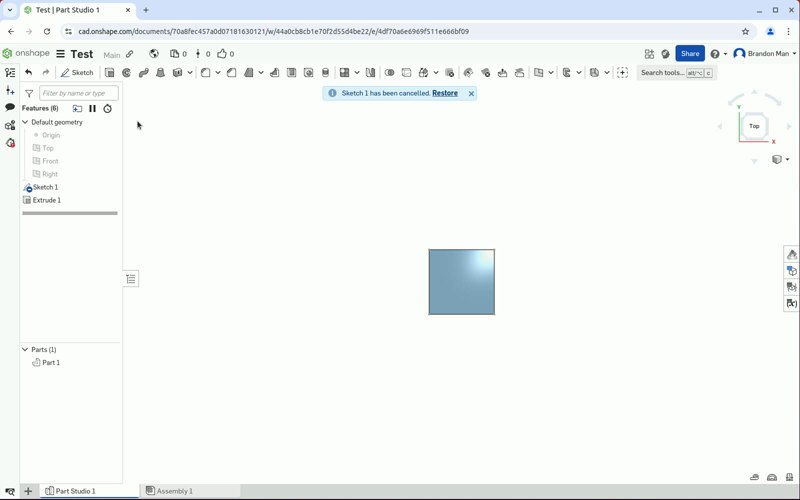
key(shift+h)
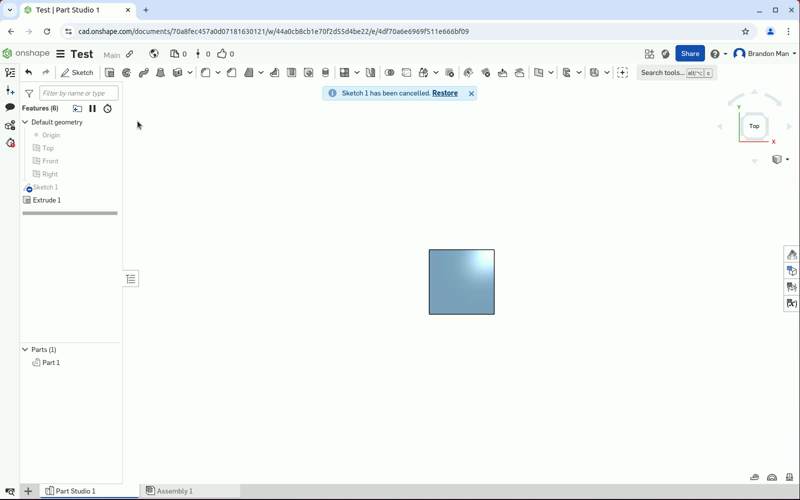
mouse_move(73, 189)
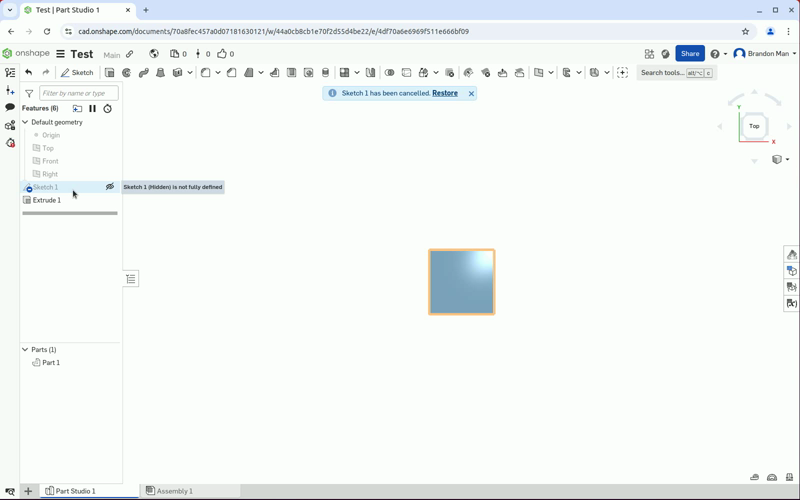
click(73, 189)
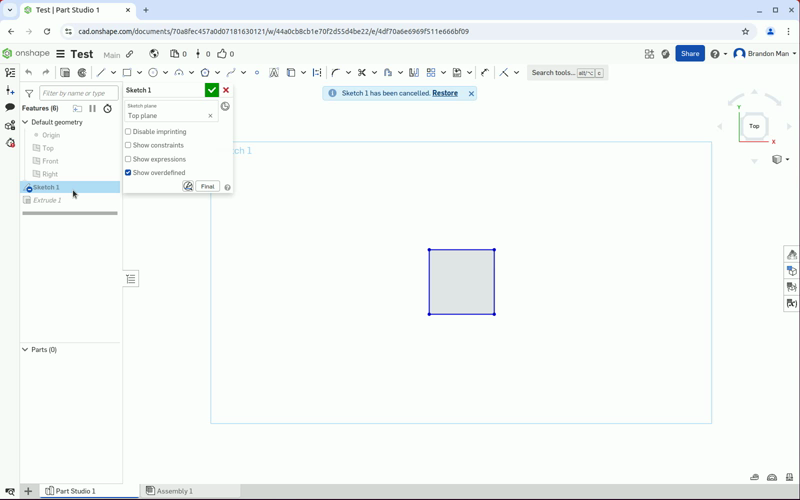
mouse_move(229, 92)
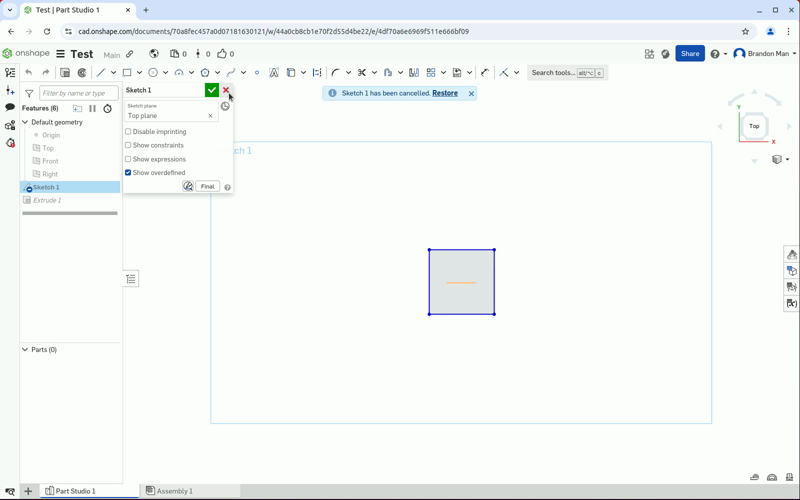
click(229, 92)
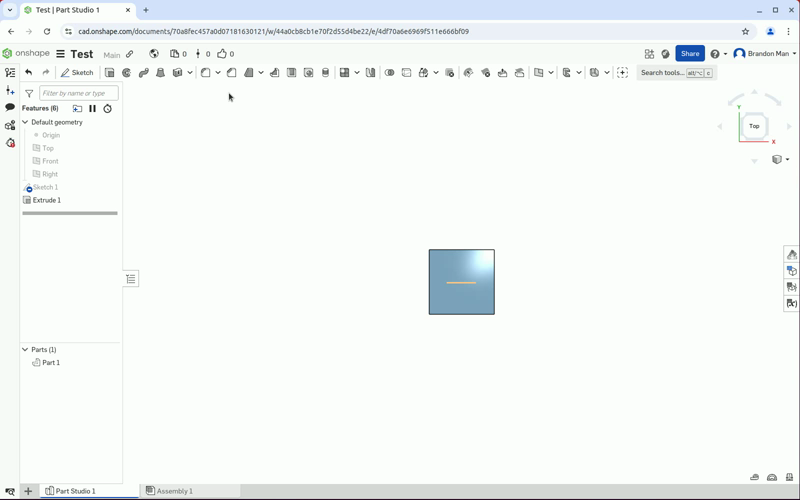
mouse_move(541, 75)
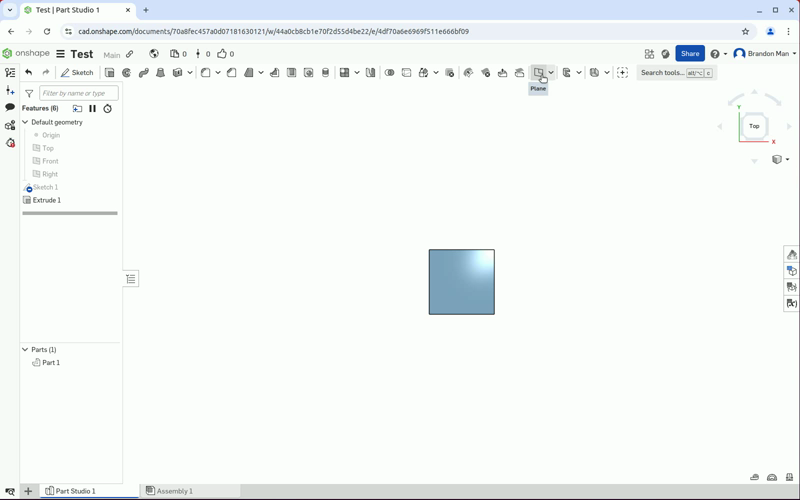
click(541, 75)
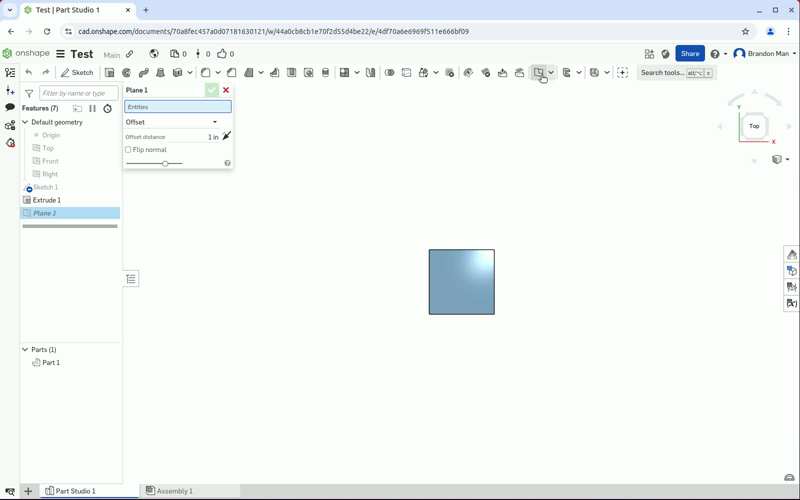
mouse_move(73, 150)
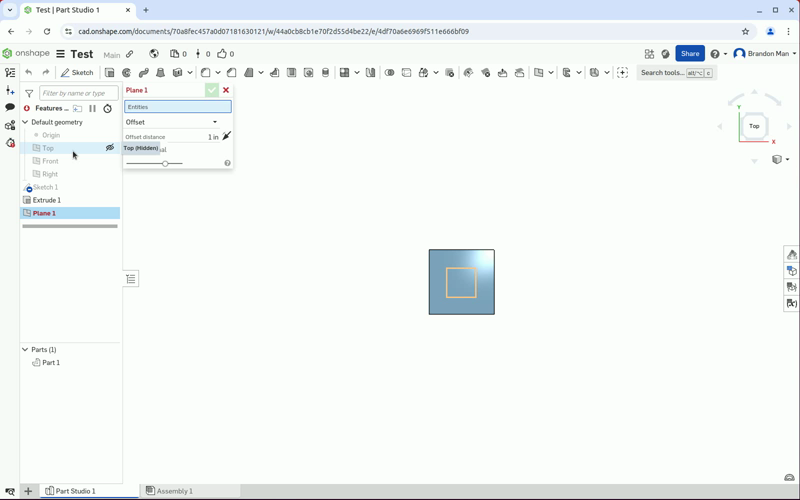
click(73, 150)
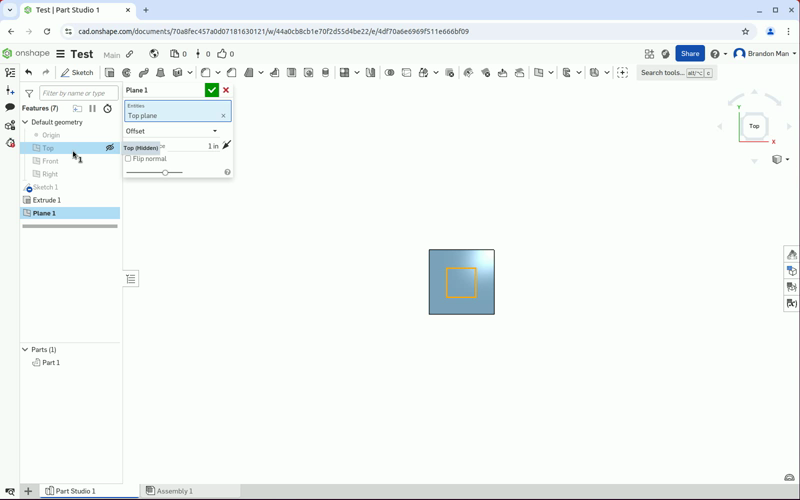
key(tab, 2)
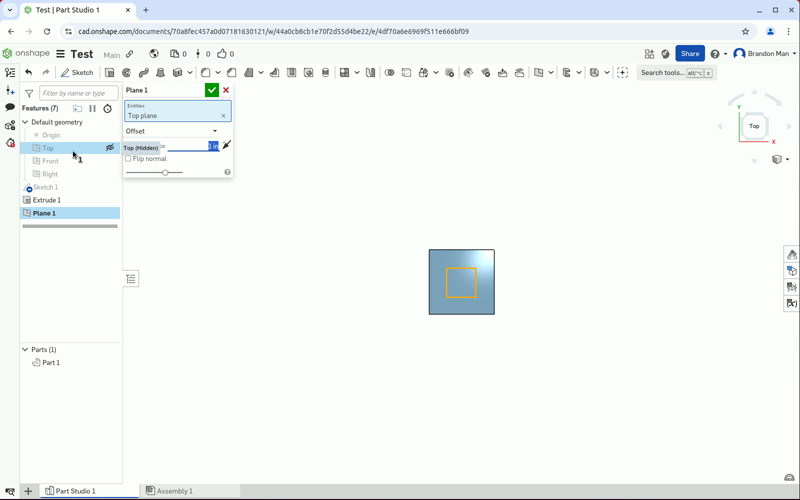
text(6.501)
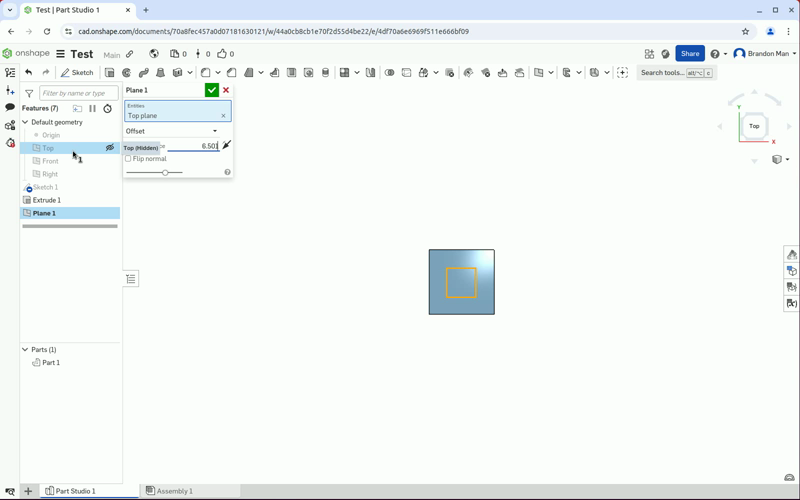
key(enter, 2)
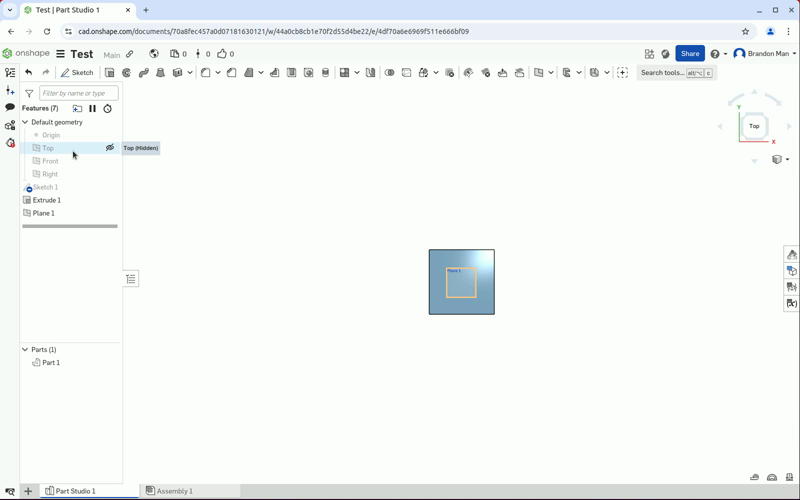
key(shift+s)
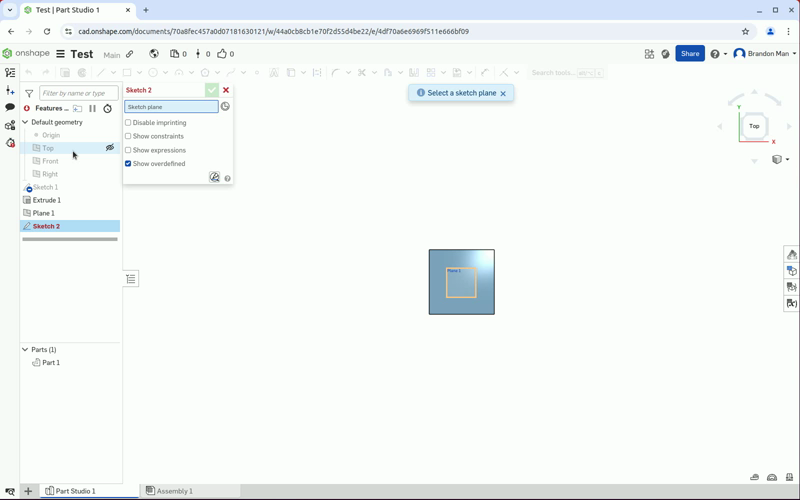
mouse_move(73, 215)
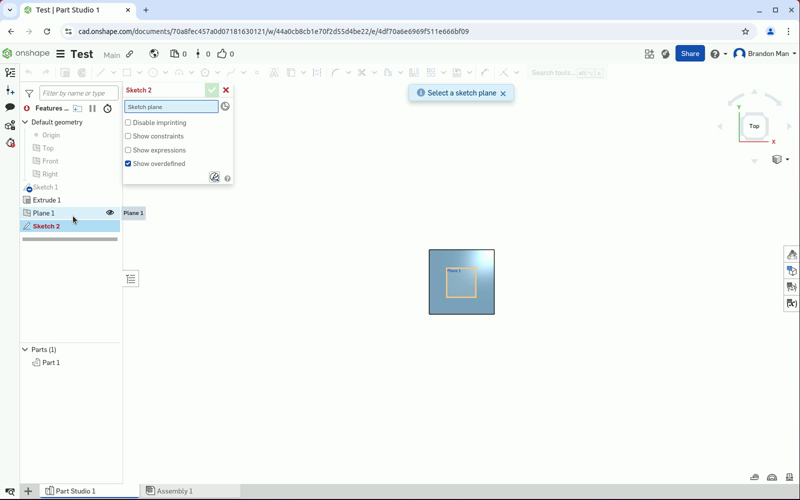
click(73, 215)
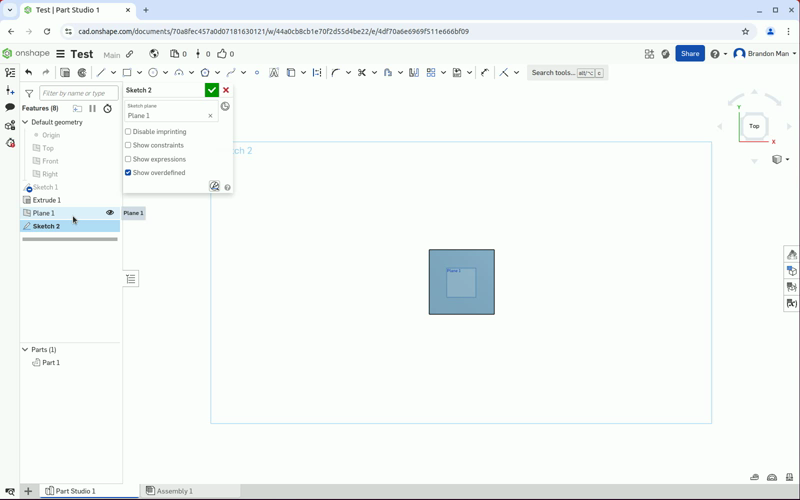
mouse_move(73, 352)
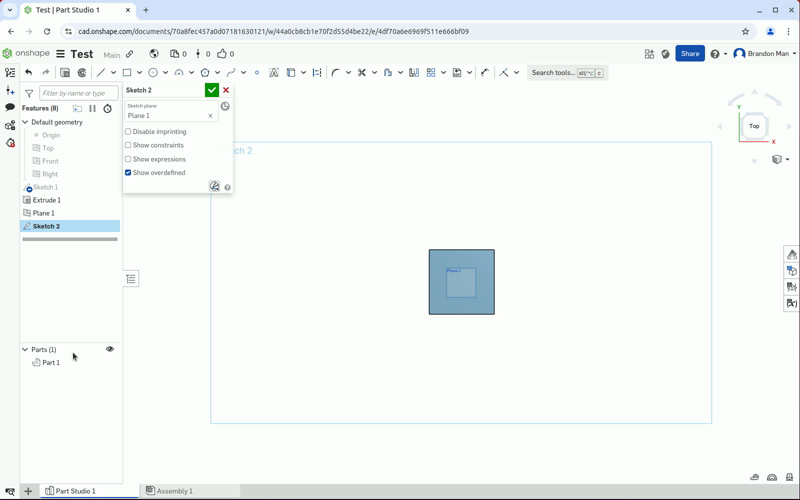
key(y)
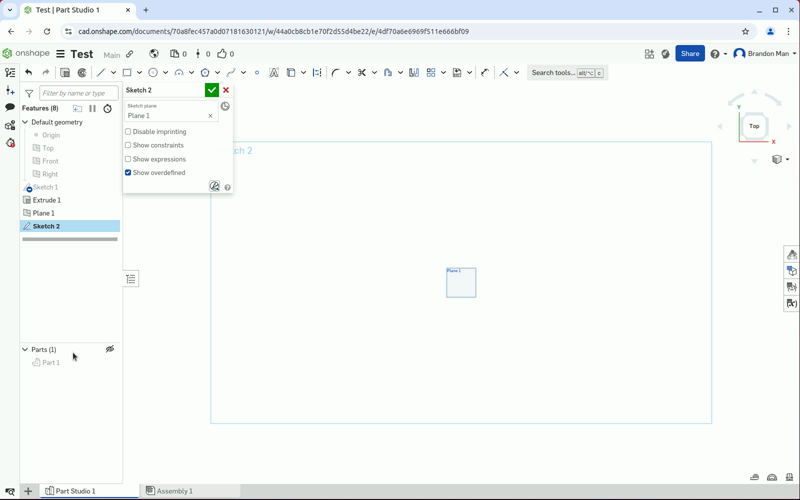
key(c)
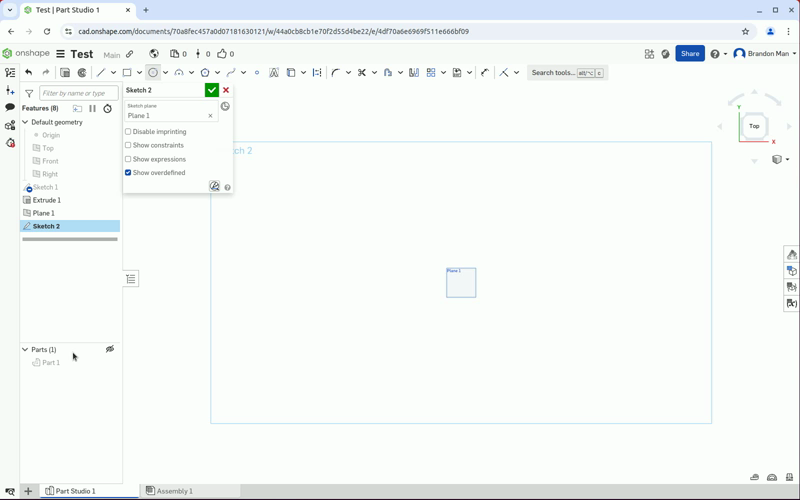
key_down(shift)
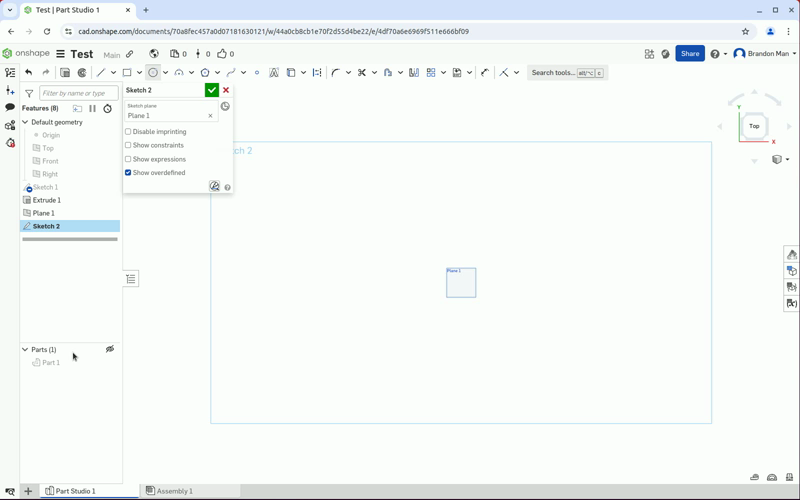
mouse_move(460, 282)
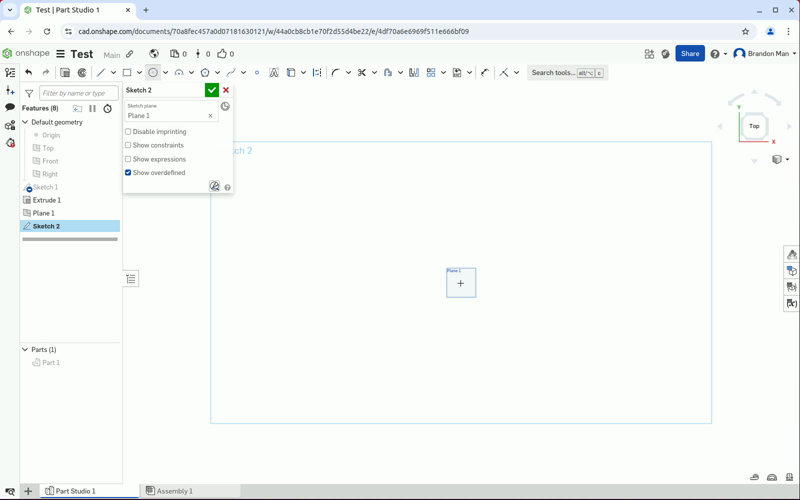
click(460, 282)
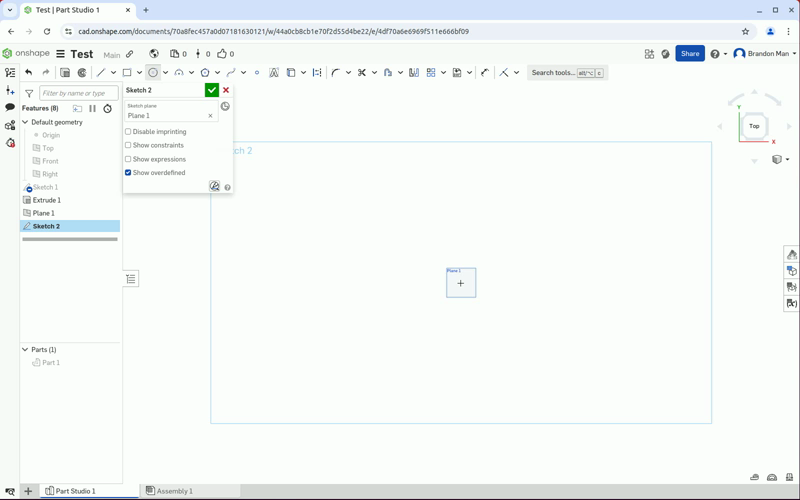
key_up(shift)
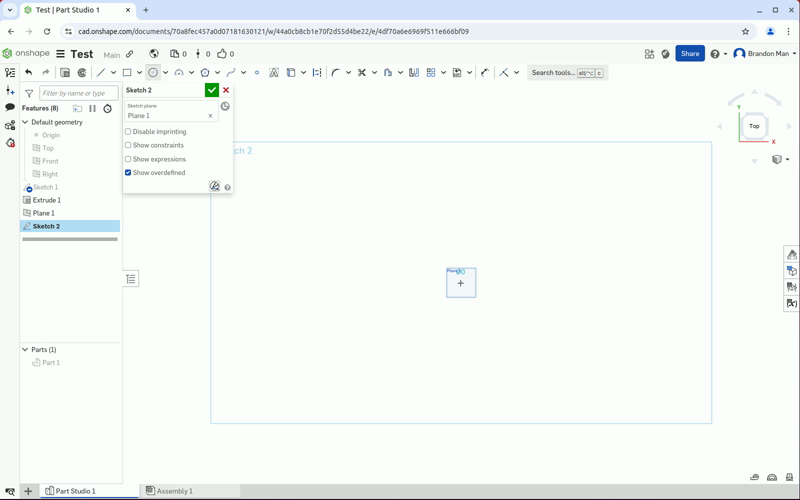
mouse_move(477, 282)
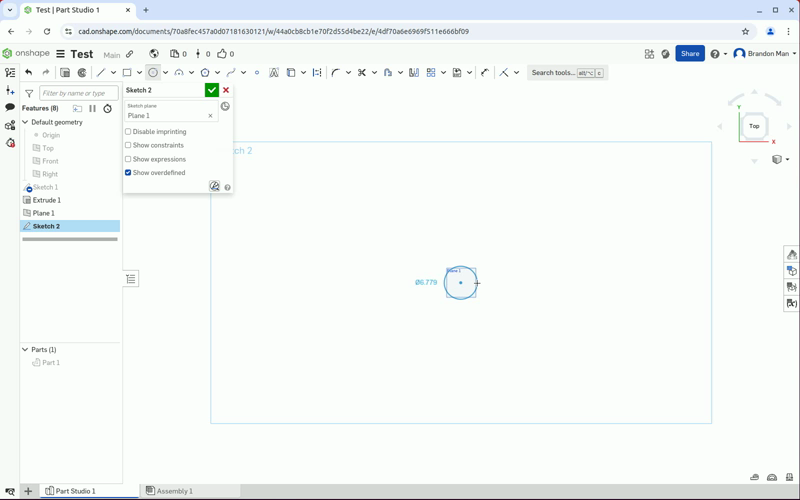
click(477, 282)
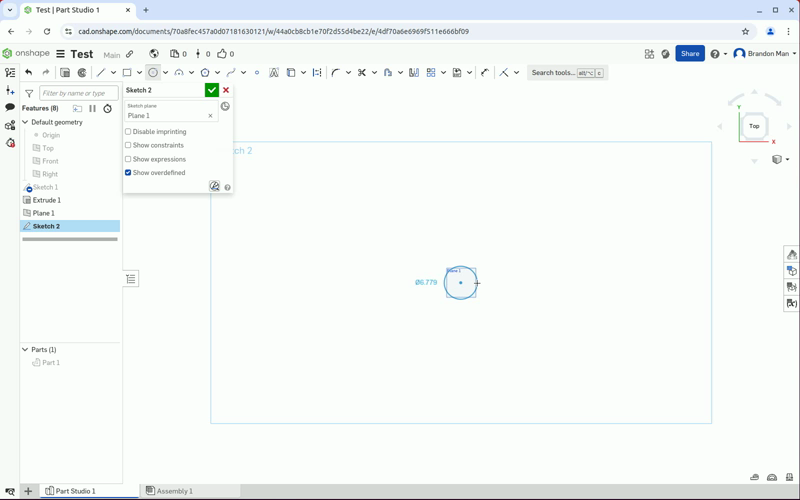
key(esc)
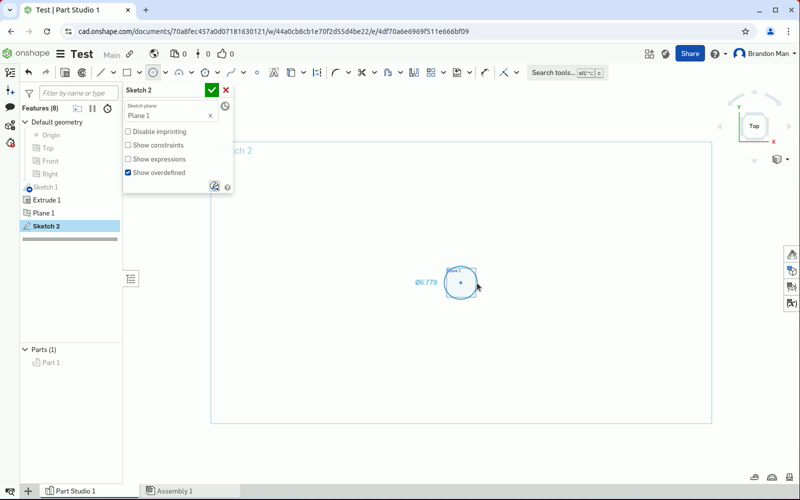
mouse_move(459, 267)
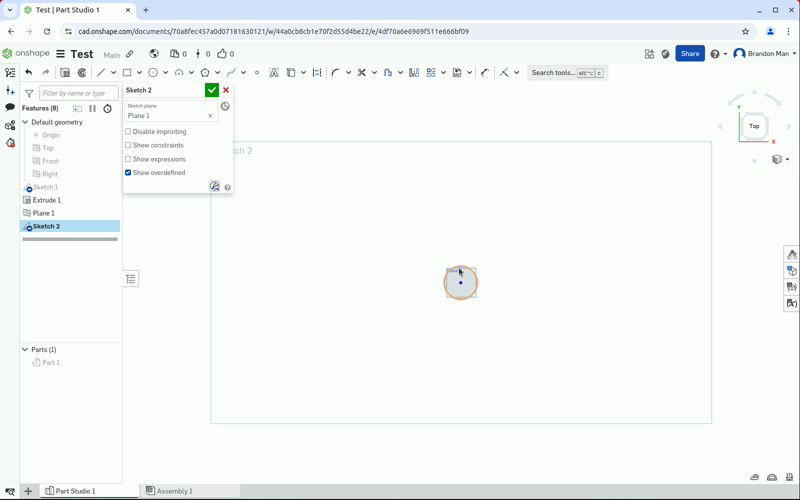
scroll(6)
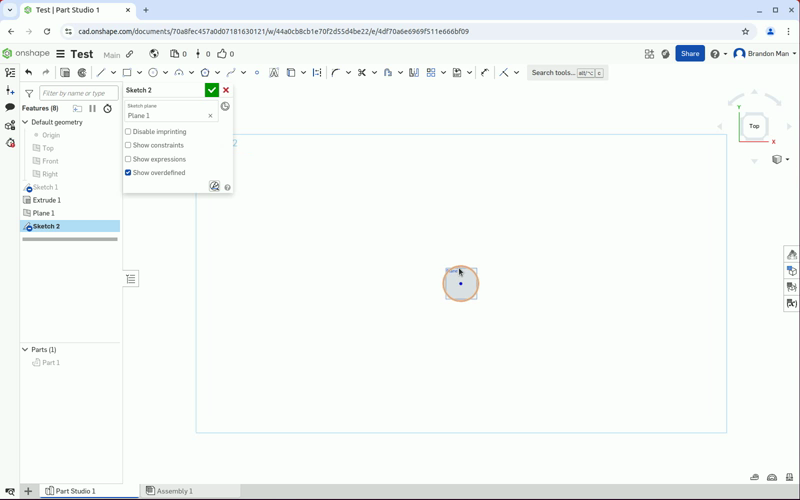
scroll(6)
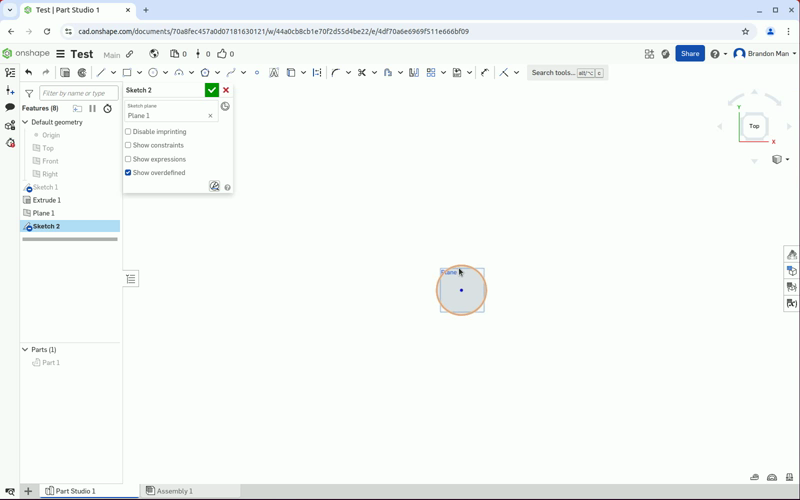
scroll(6)
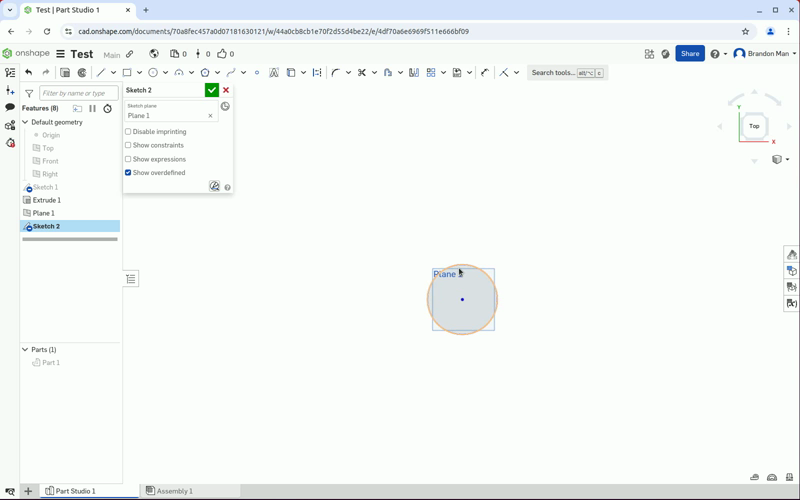
scroll(6)
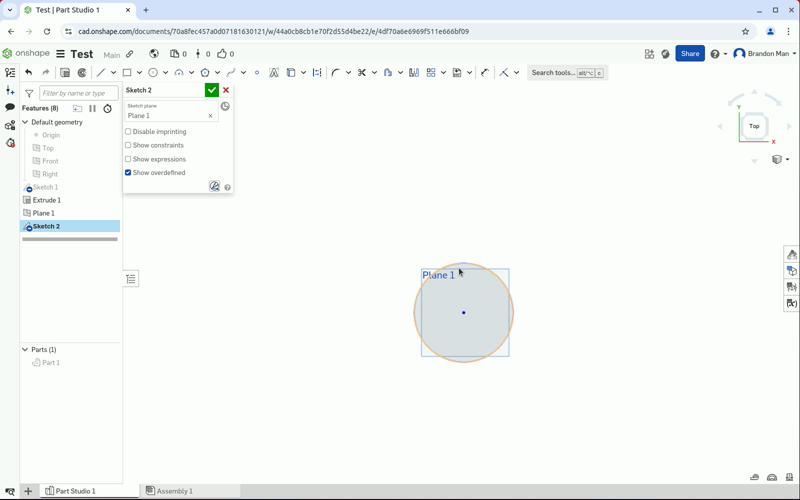
scroll(6)
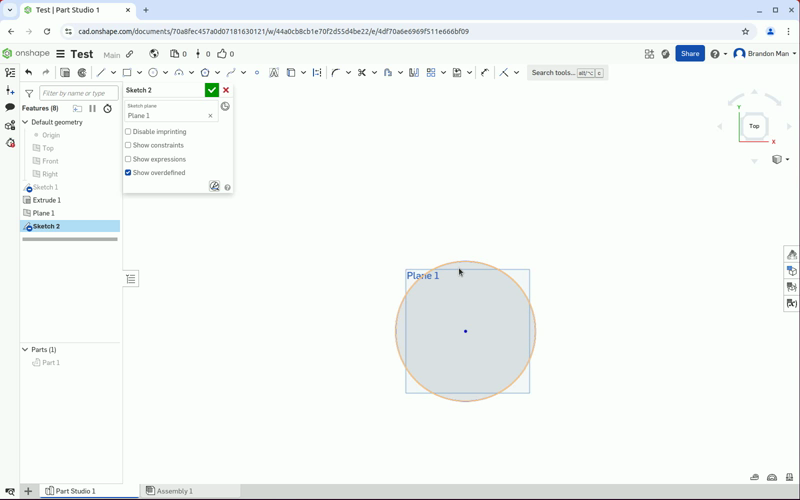
scroll(6)
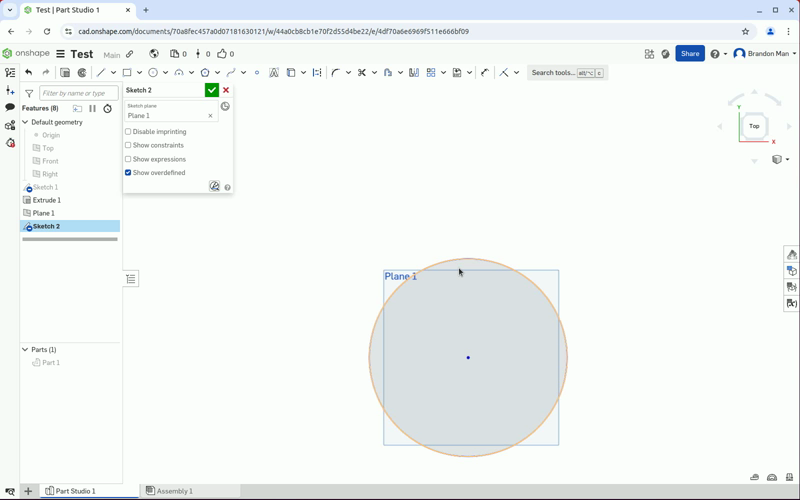
scroll(6)
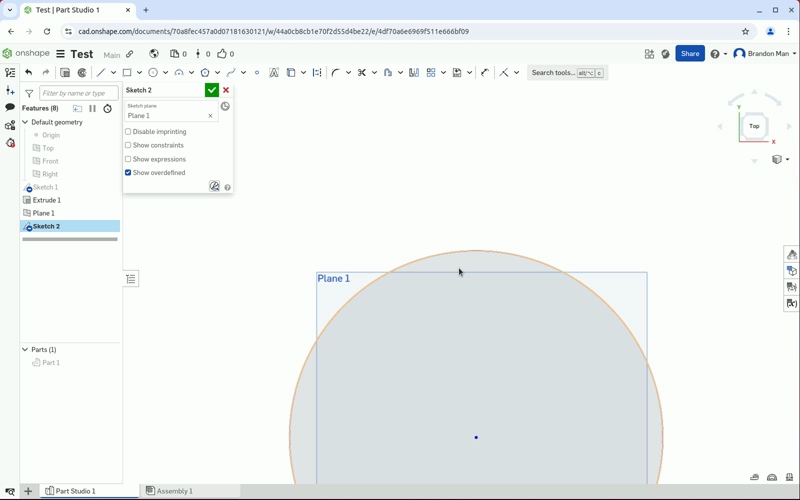
click(459, 267)
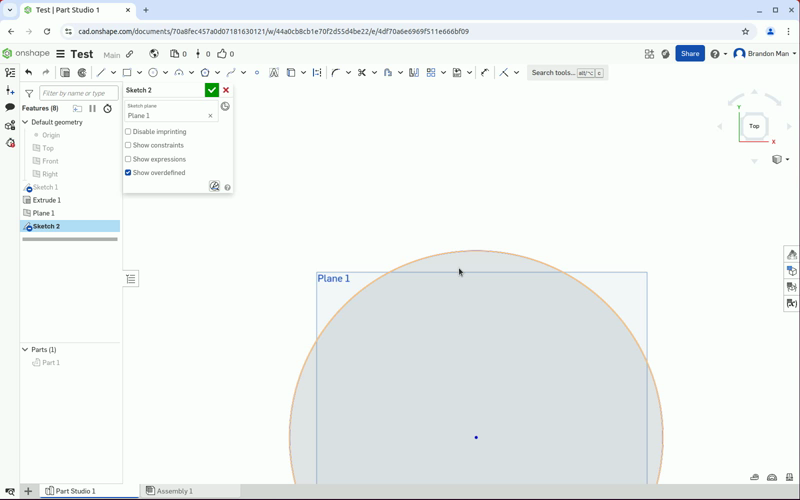
scroll(-6)
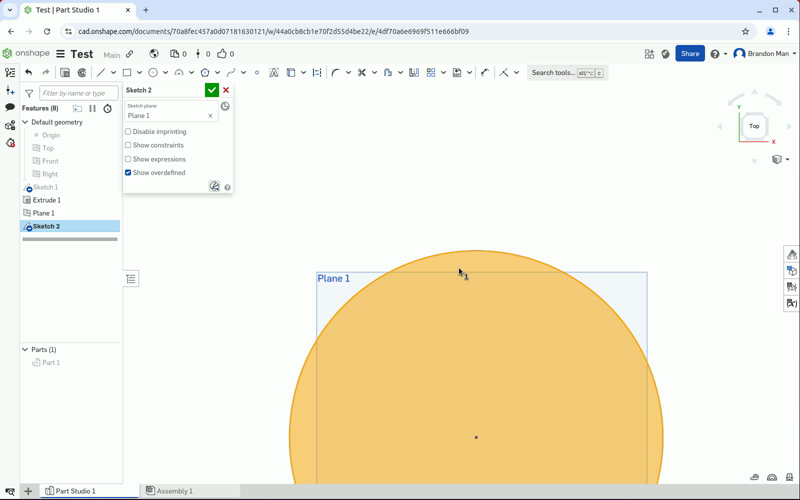
scroll(-6)
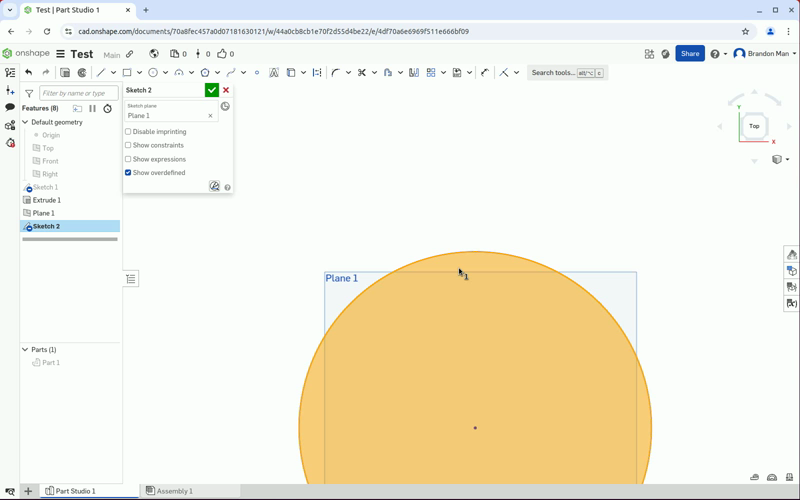
scroll(-6)
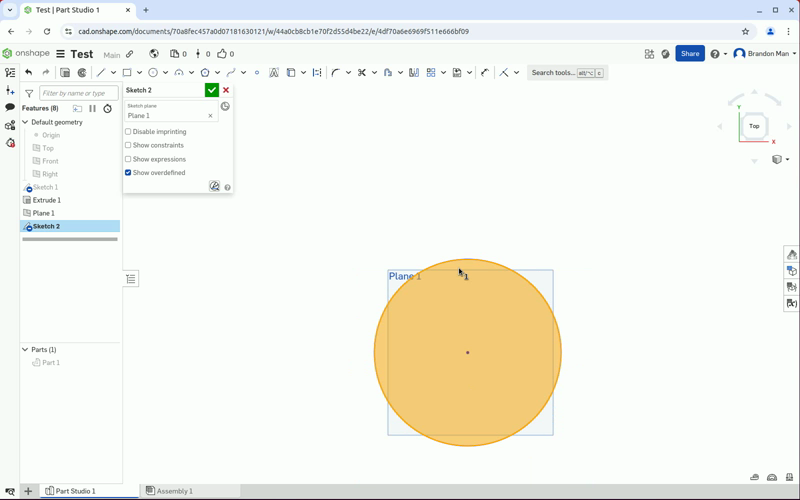
scroll(-6)
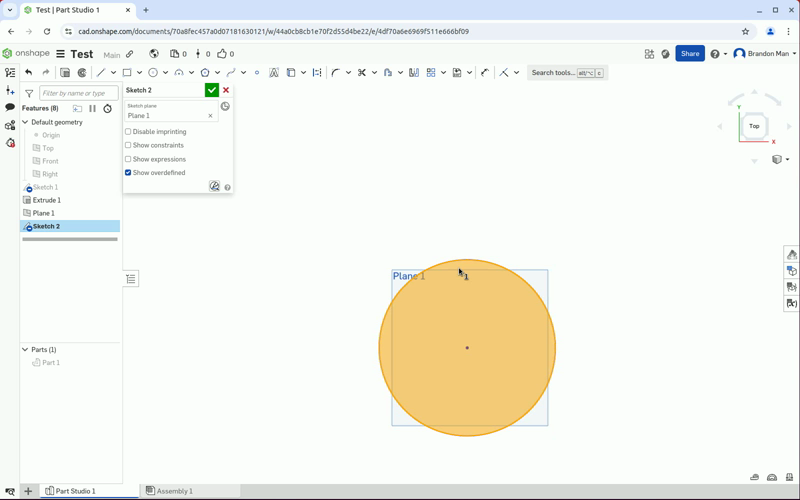
scroll(-6)
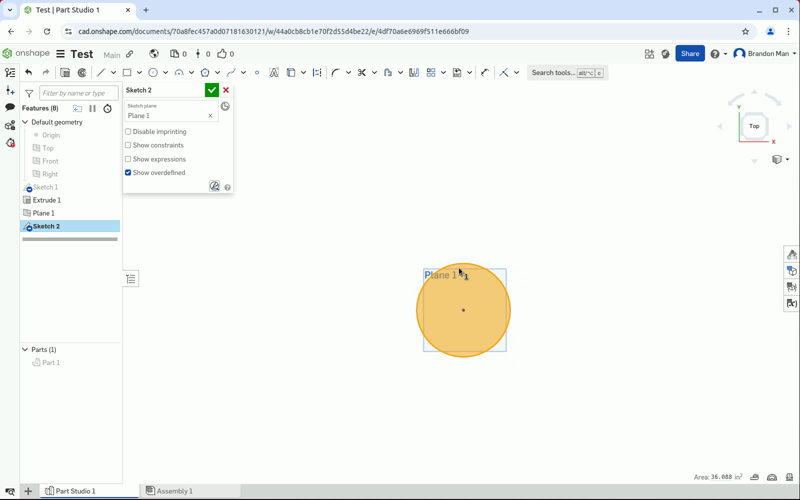
scroll(-6)
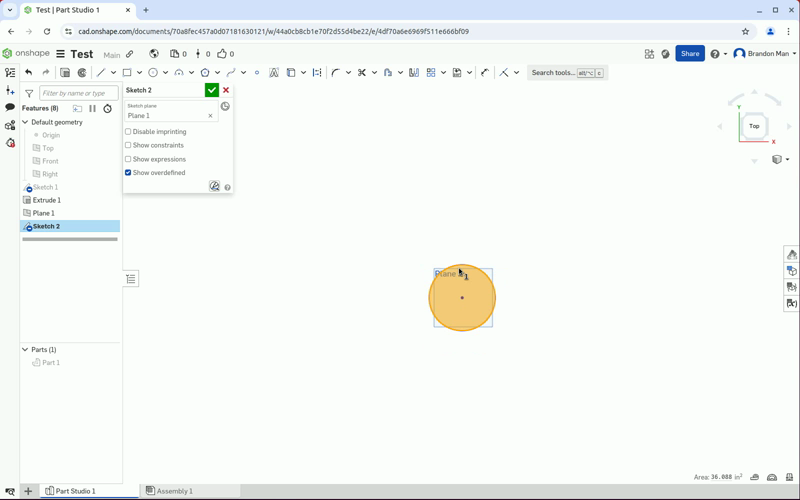
scroll(-6)
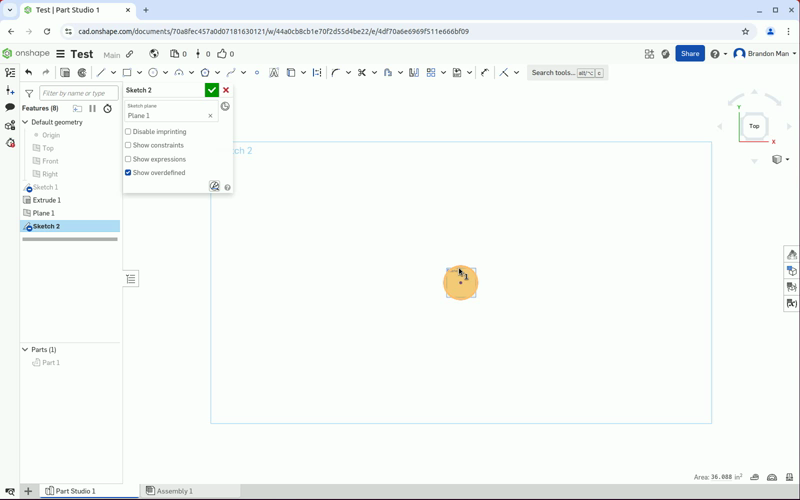
mouse_move(73, 352)
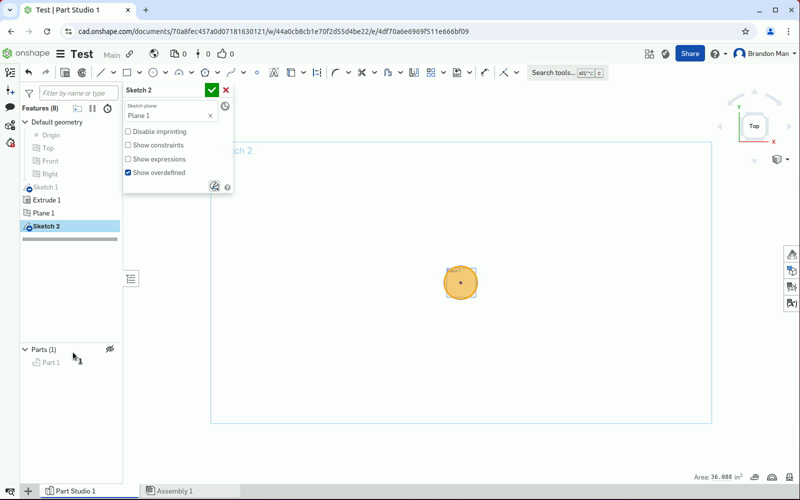
key(shift+y)
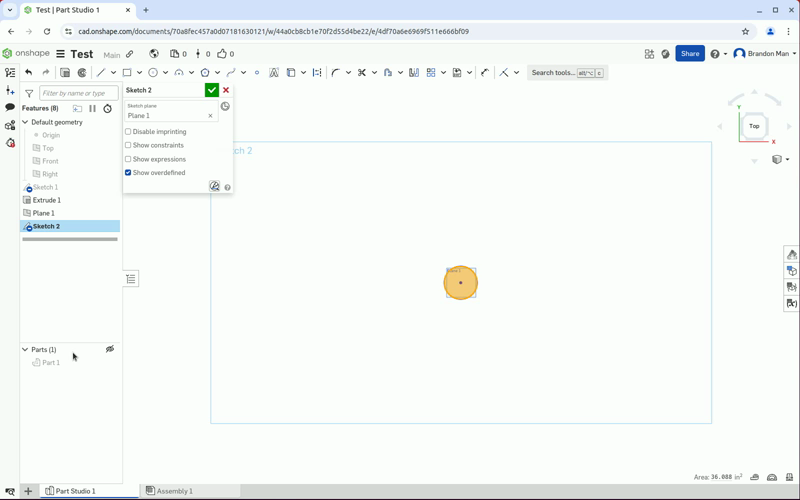
key(shift+e)
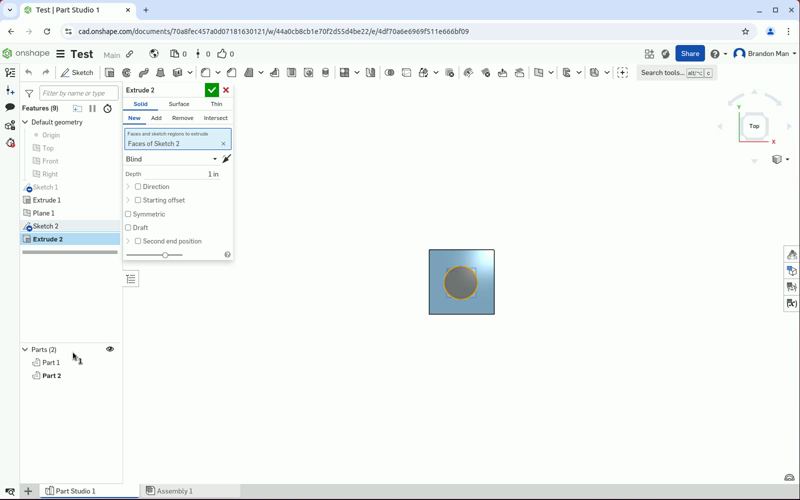
mouse_move(143, 106)
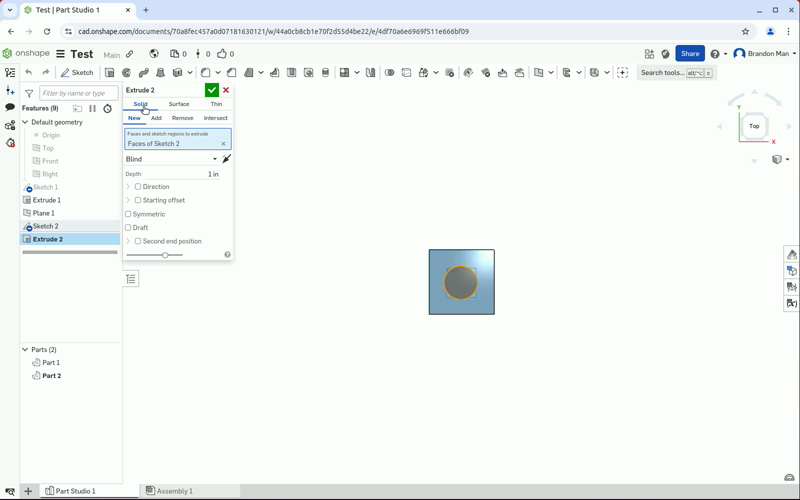
click(143, 106)
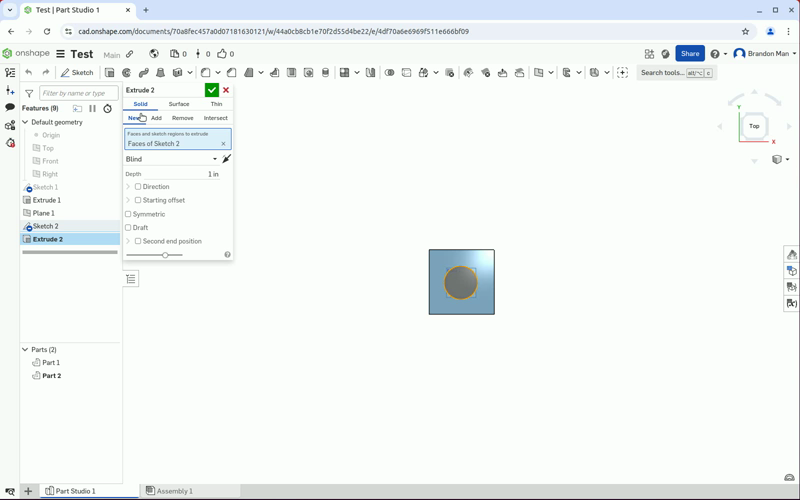
mouse_move(137, 120)
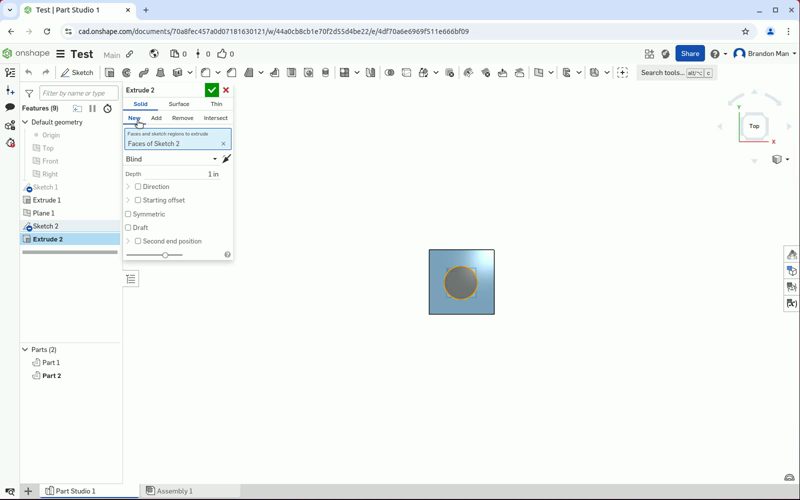
click(137, 120)
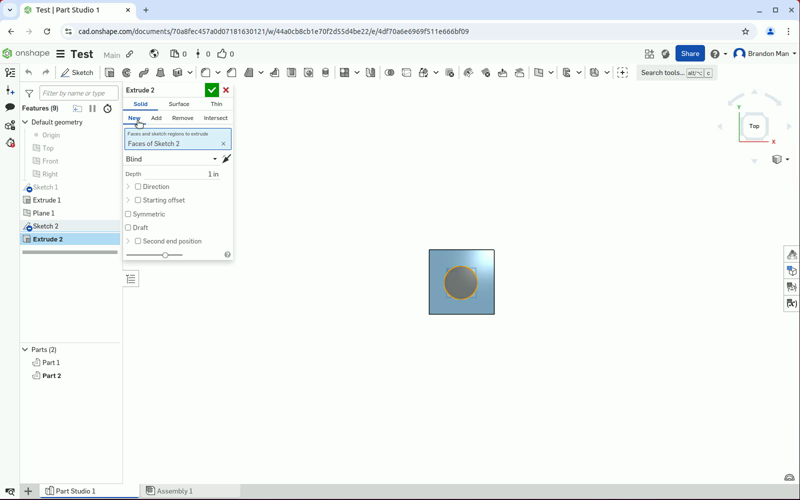
key(tab, 4)
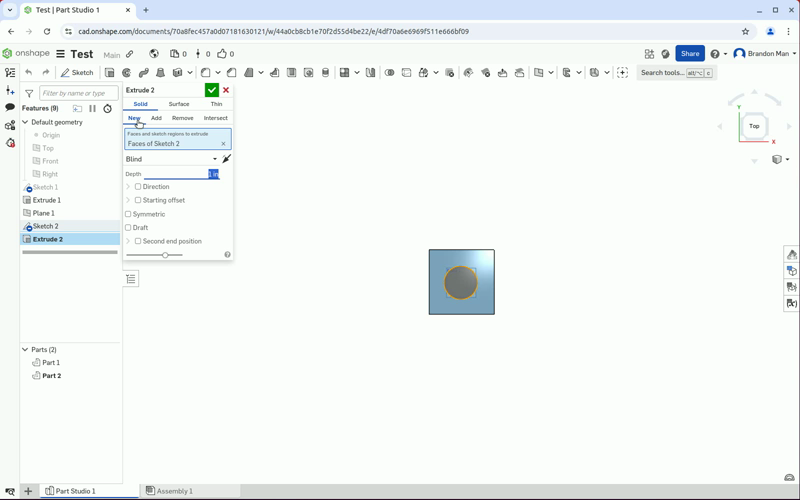
text(16.609)
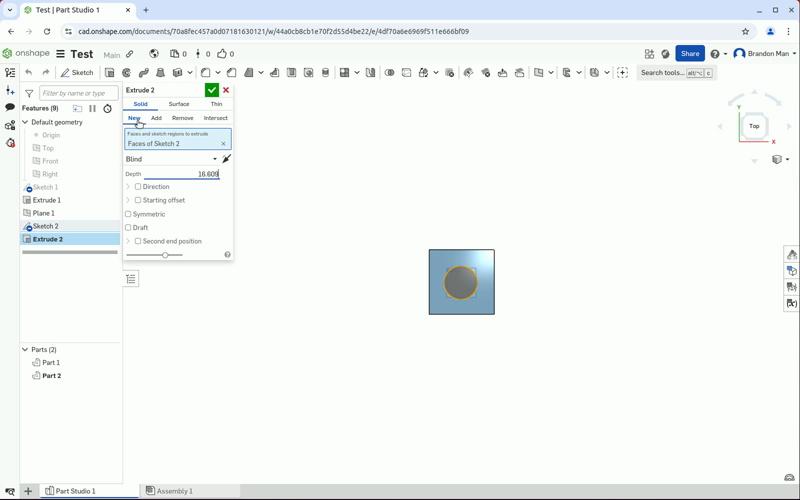
key(enter)
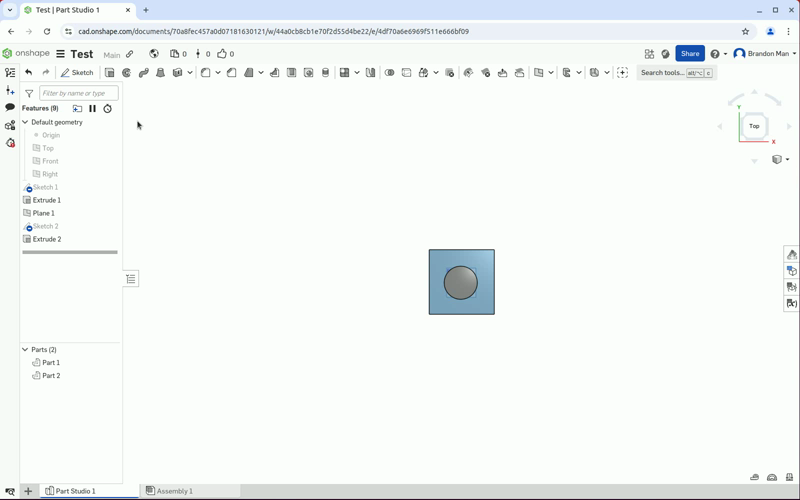
key(shift+h)
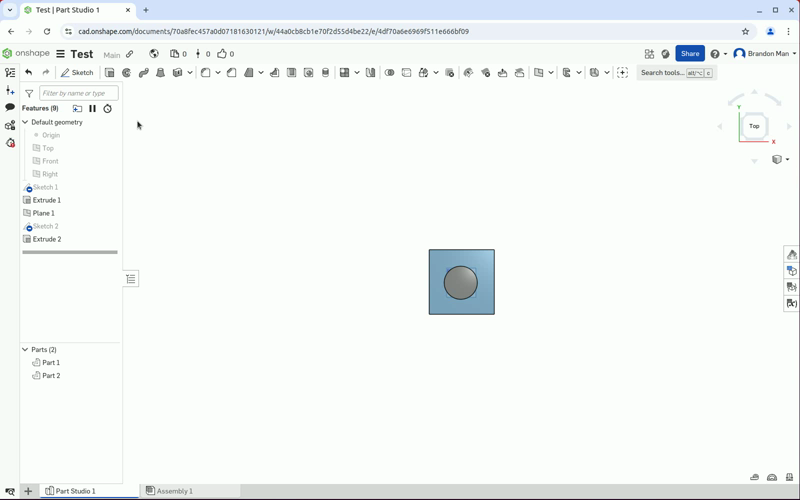
key(shift+h)
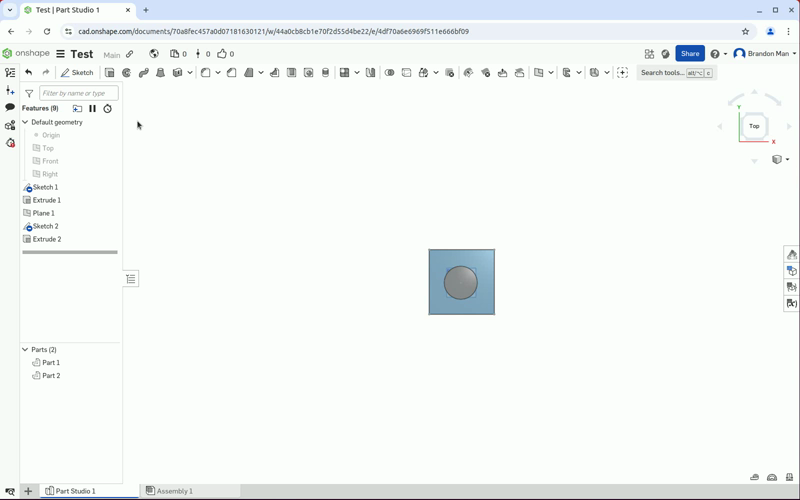
key(shift+7)
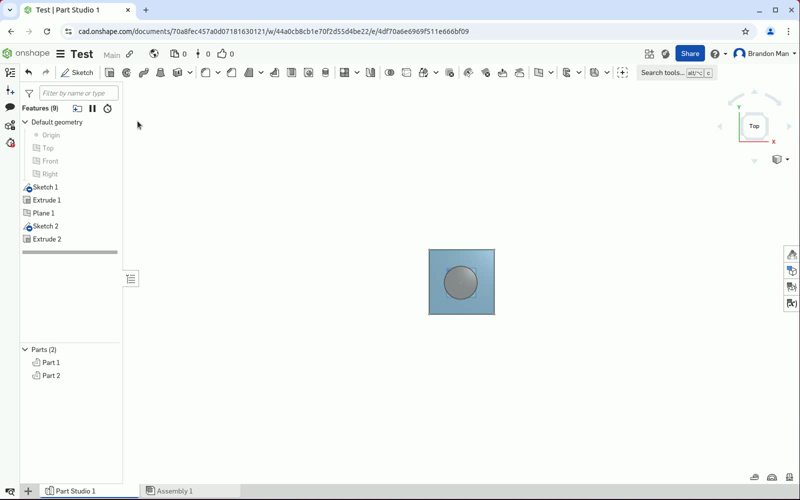
key(up, 3)
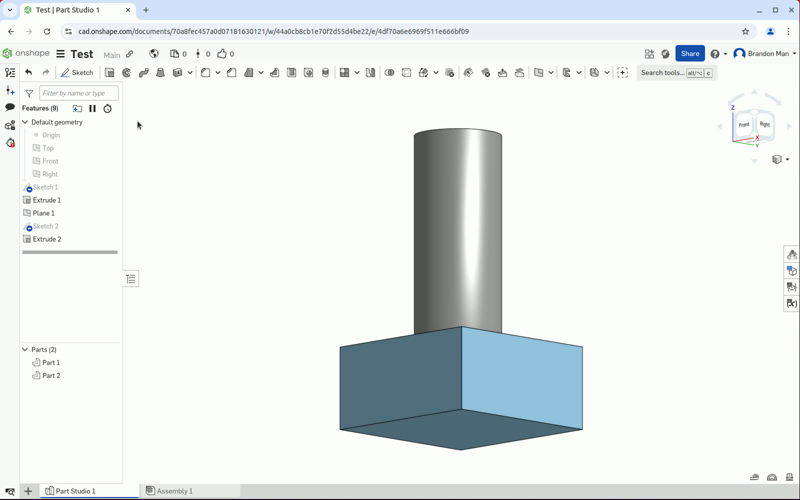
key(left, 3)
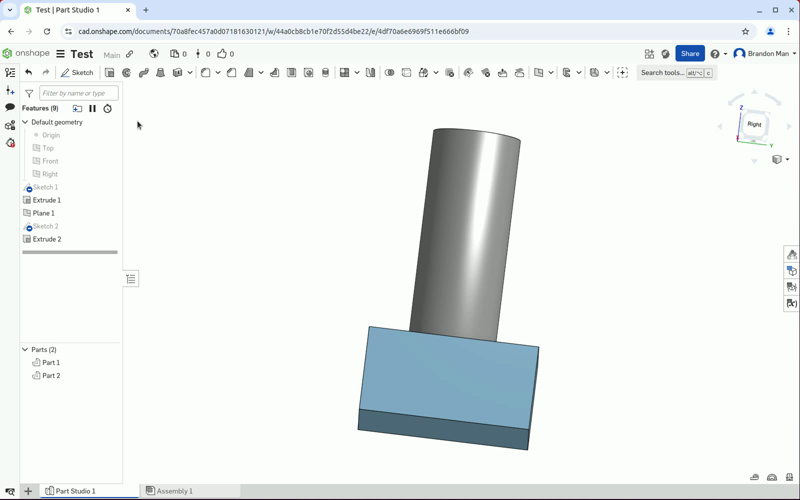
key(right, 3)
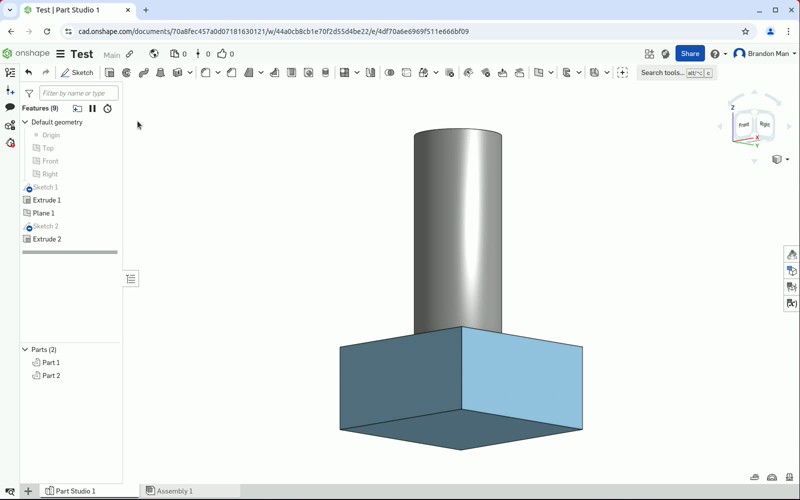
key(down, 3)
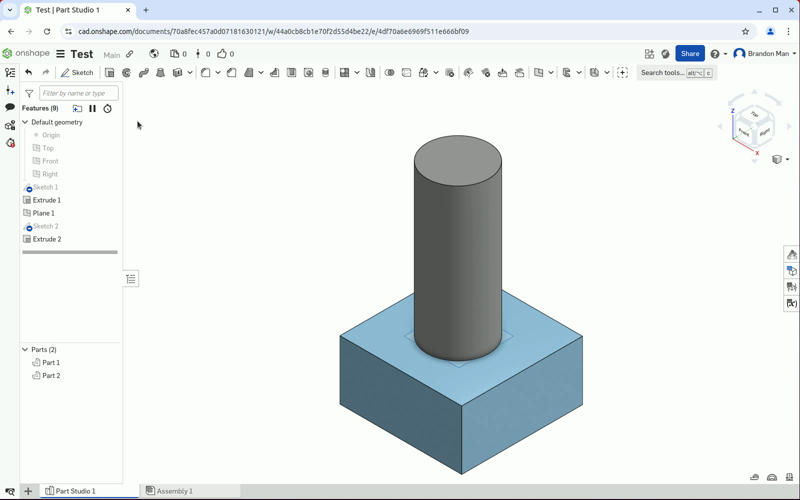
mouse_move(73, 189)
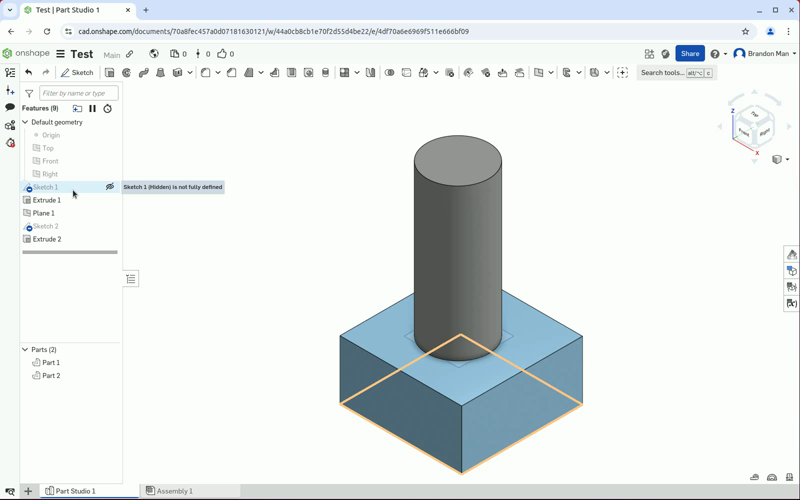
click(73, 189)